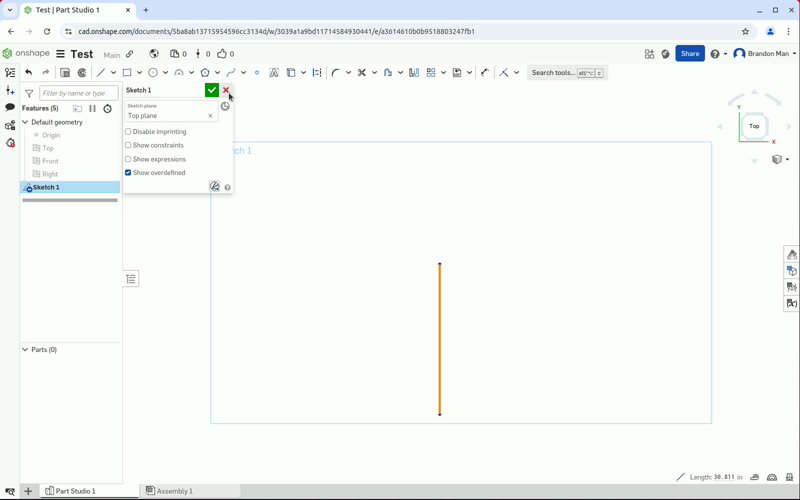
key(shift+h)
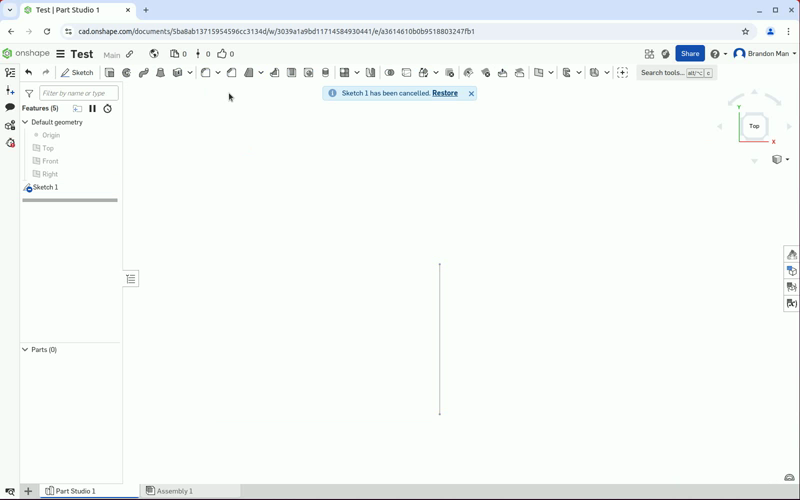
key(shift+s)
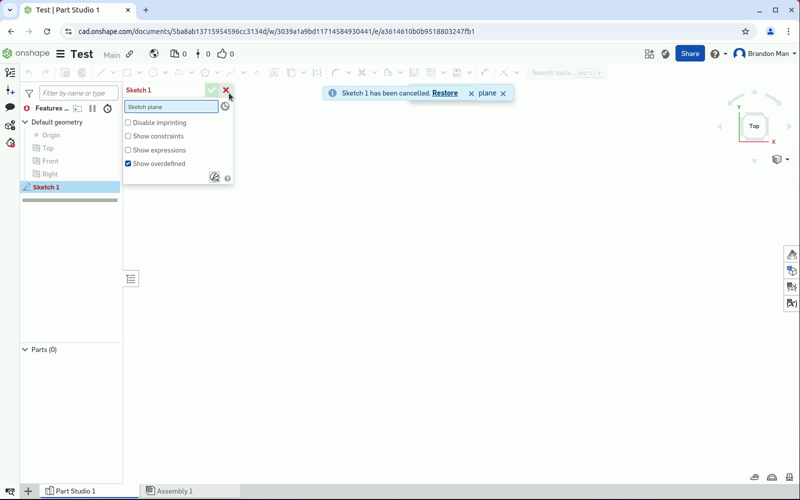
mouse_move(73, 150)
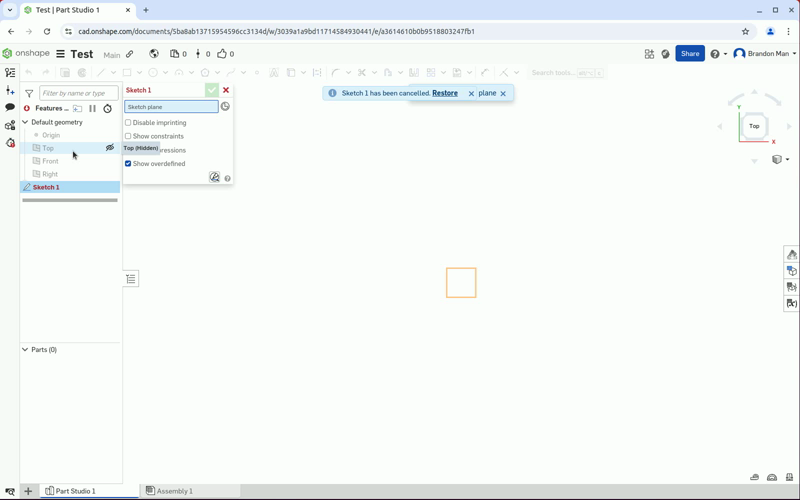
click(73, 150)
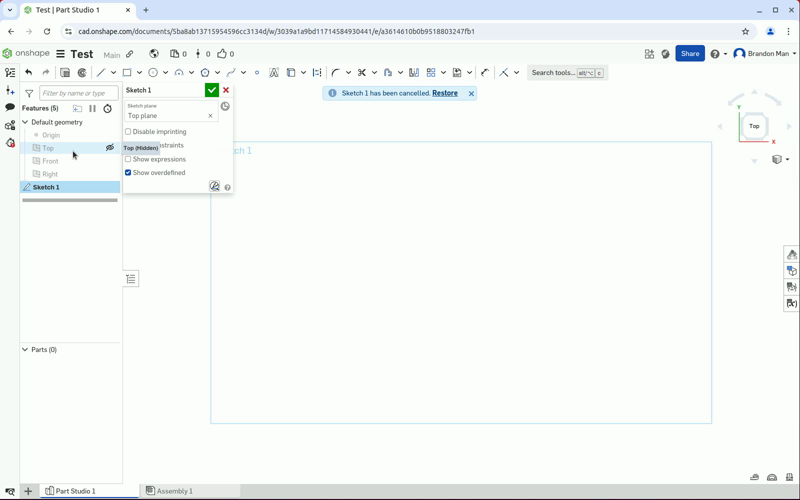
mouse_move(73, 352)
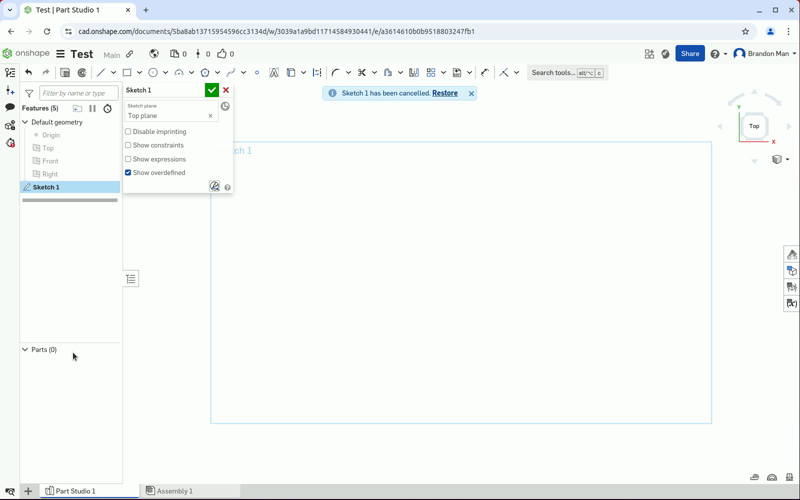
key(y)
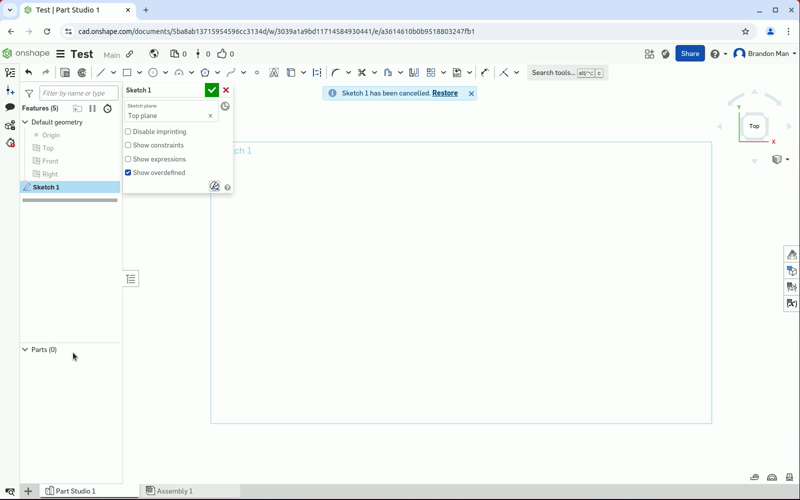
key(c)
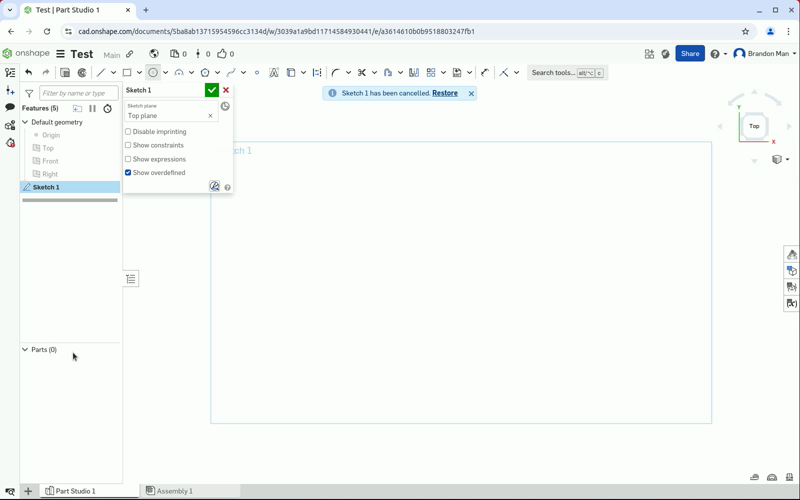
key_down(shift)
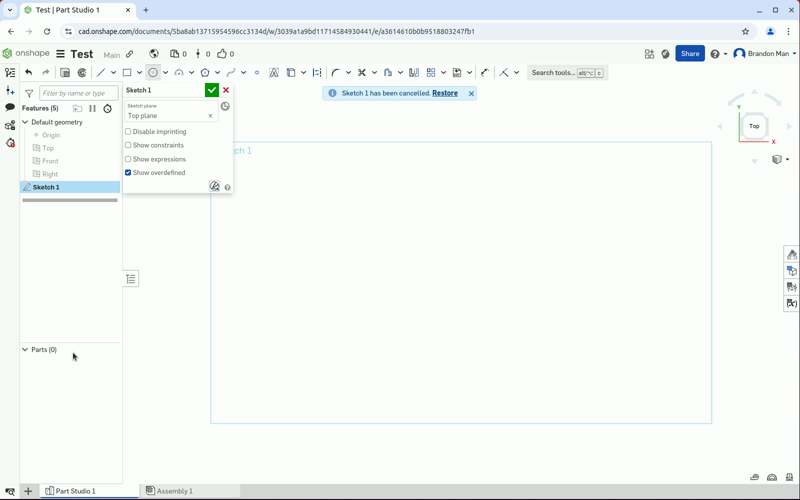
mouse_move(461, 282)
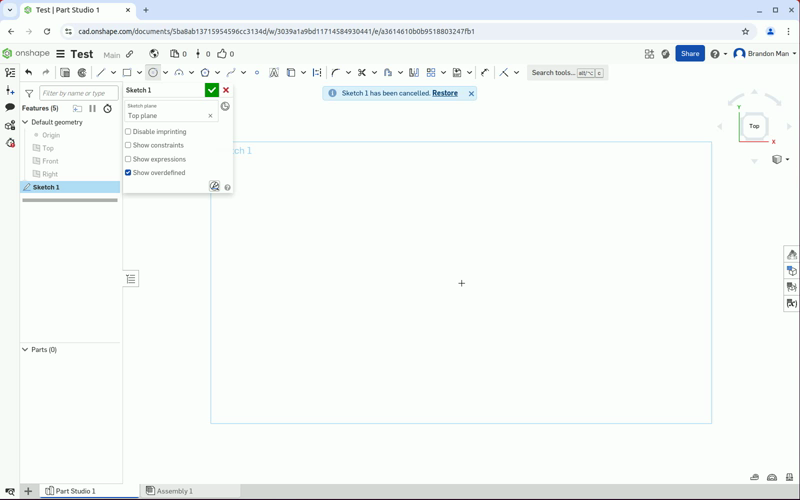
click(461, 282)
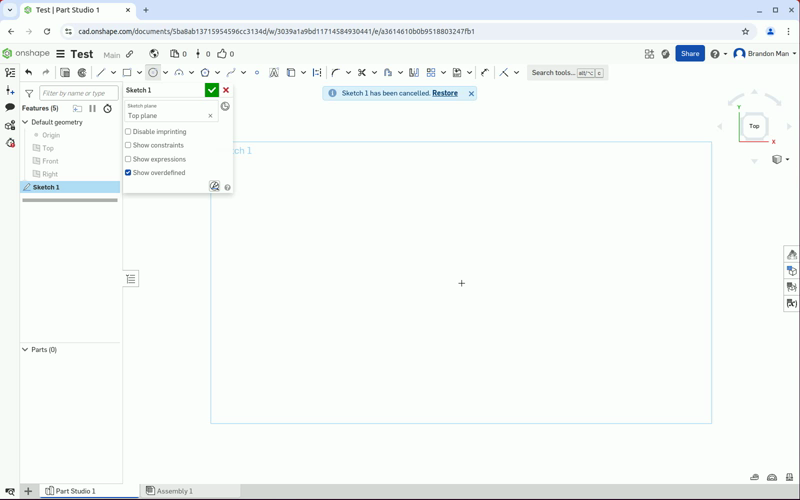
key_up(shift)
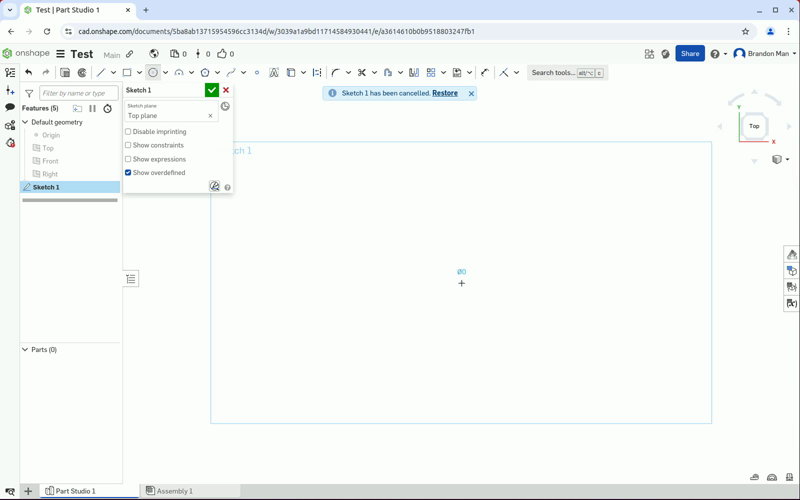
mouse_move(465, 282)
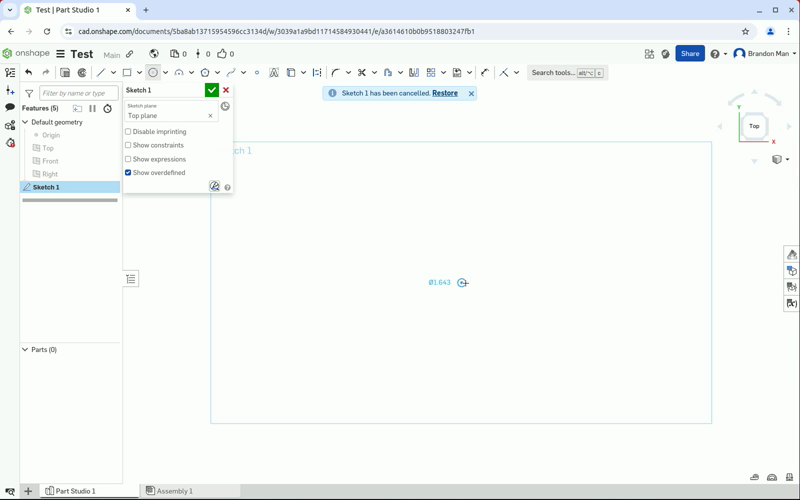
click(465, 282)
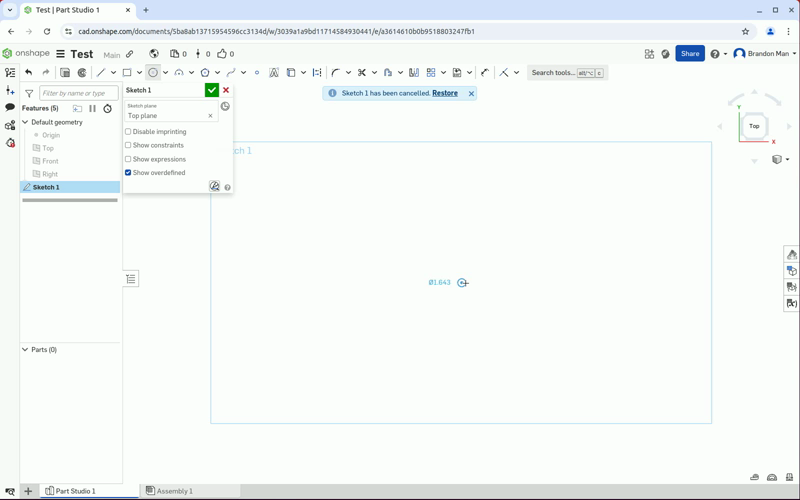
key(esc)
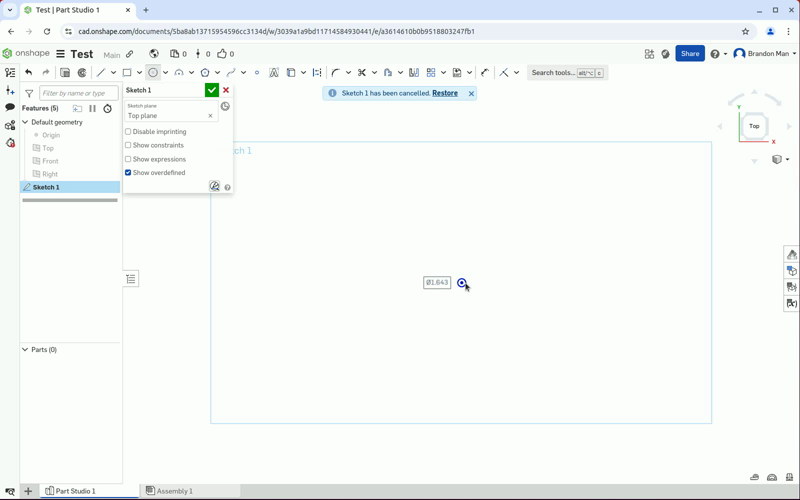
mouse_move(459, 284)
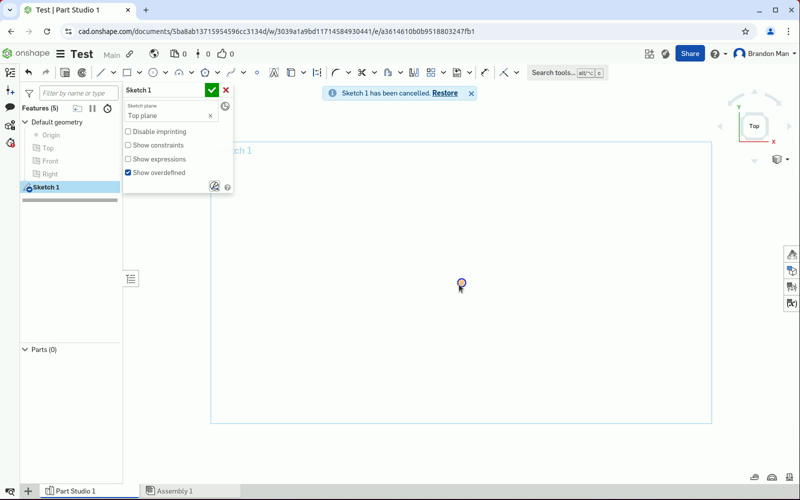
scroll(6)
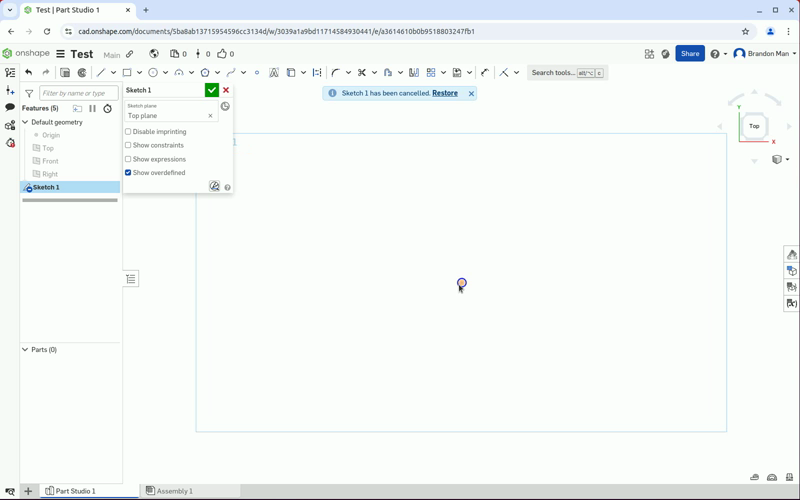
scroll(6)
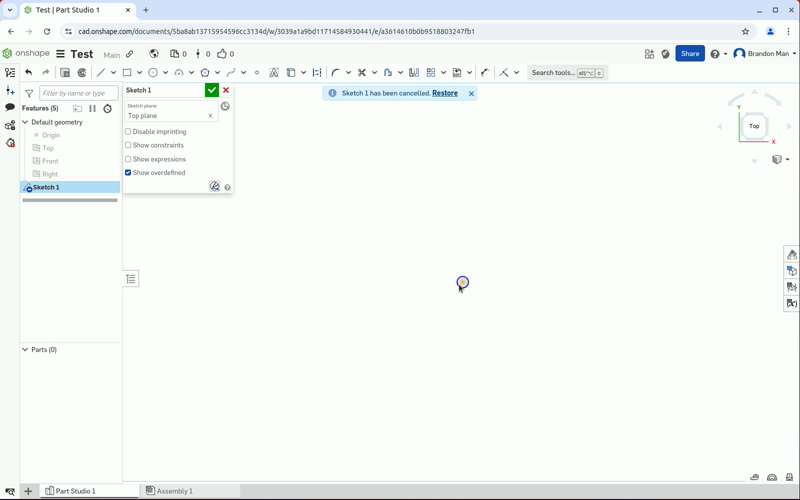
scroll(6)
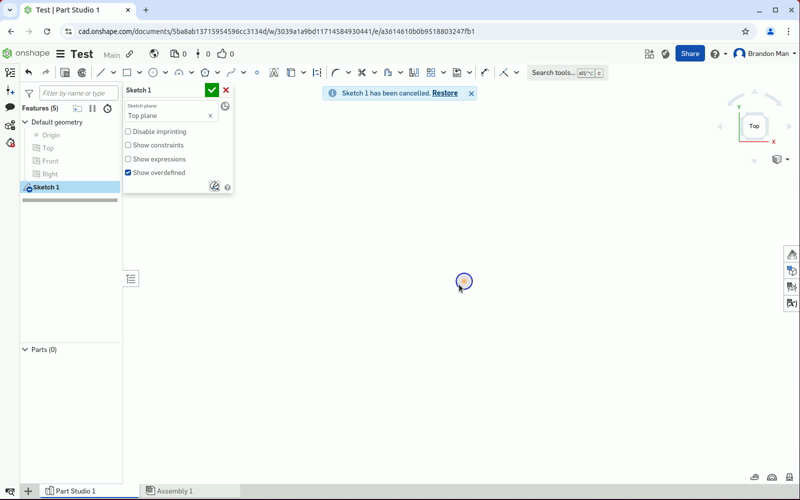
scroll(6)
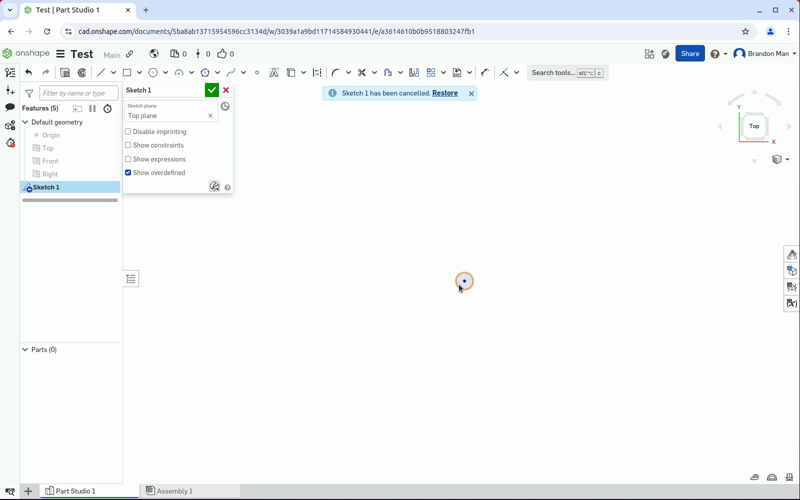
scroll(6)
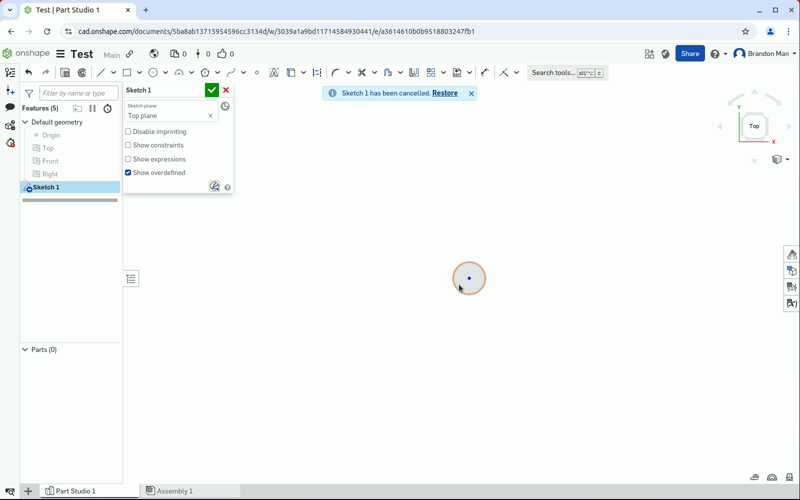
scroll(6)
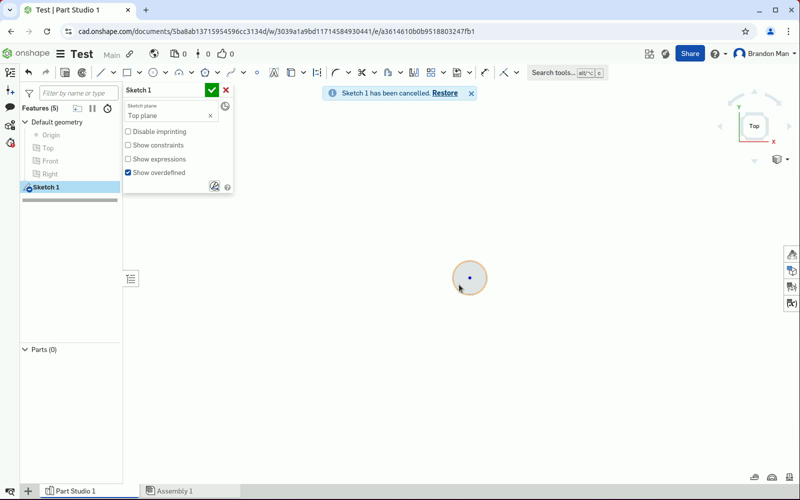
scroll(6)
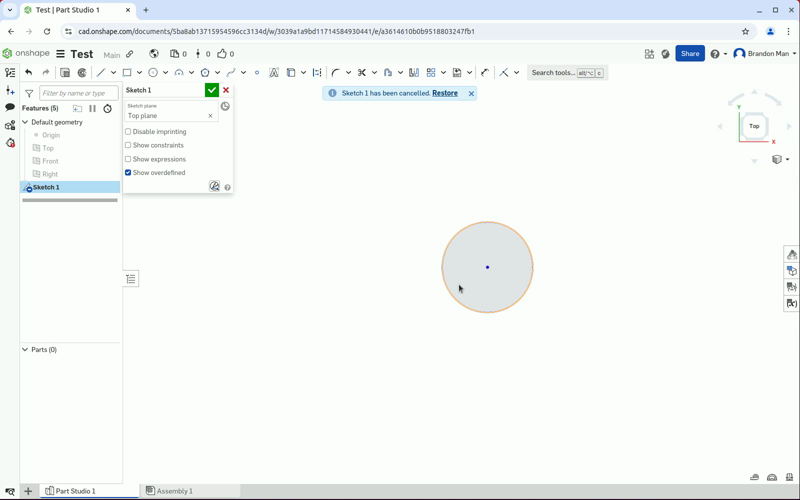
click(459, 284)
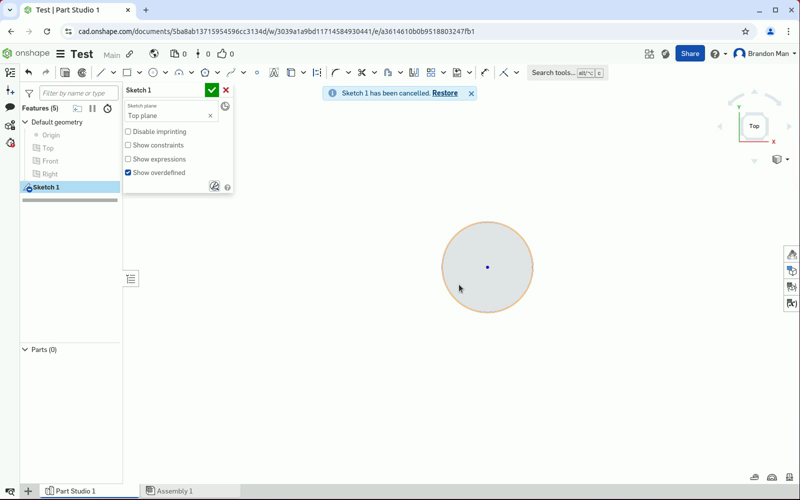
scroll(-6)
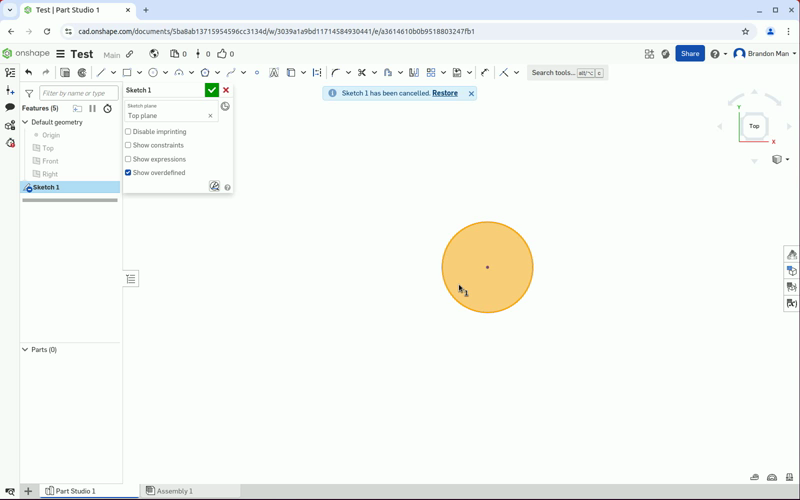
scroll(-6)
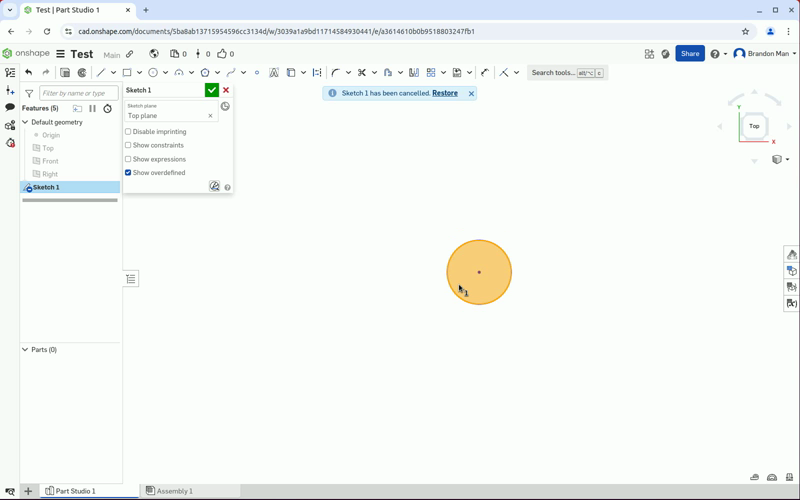
scroll(-6)
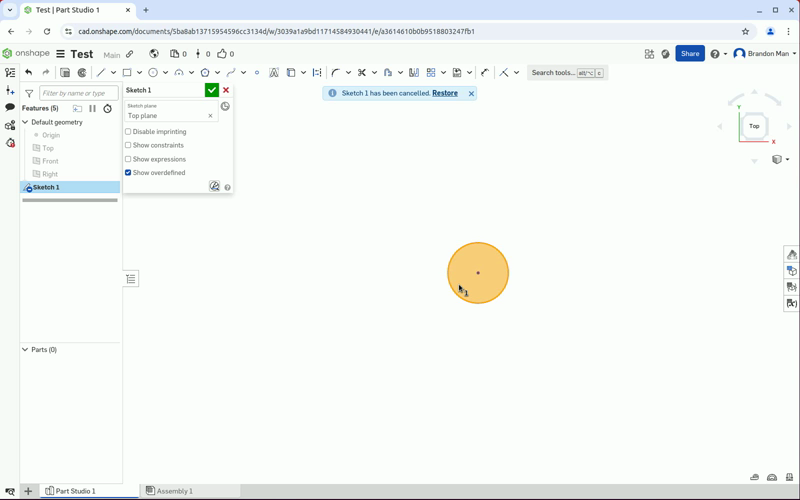
scroll(-6)
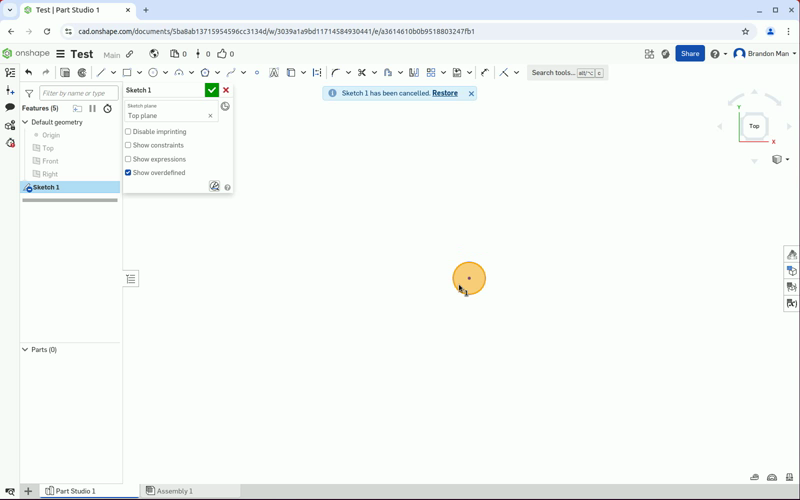
scroll(-6)
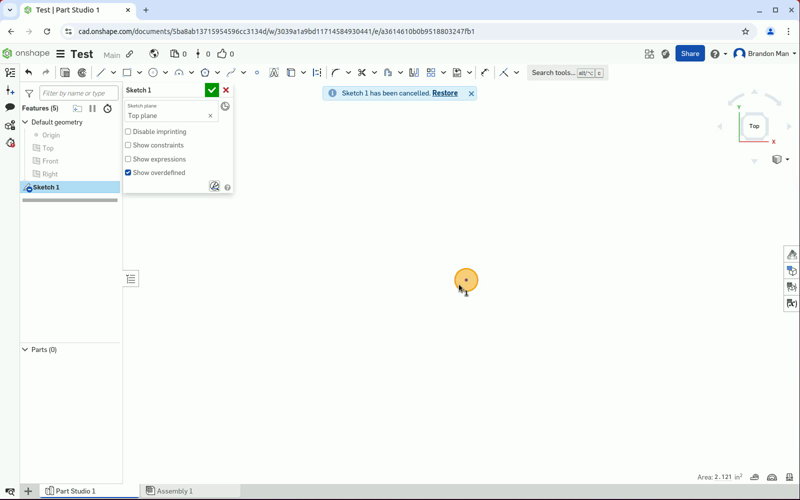
scroll(-6)
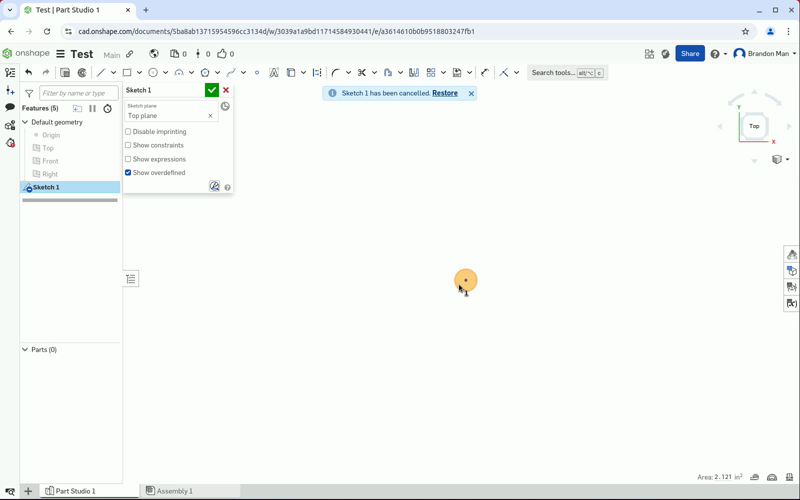
scroll(-6)
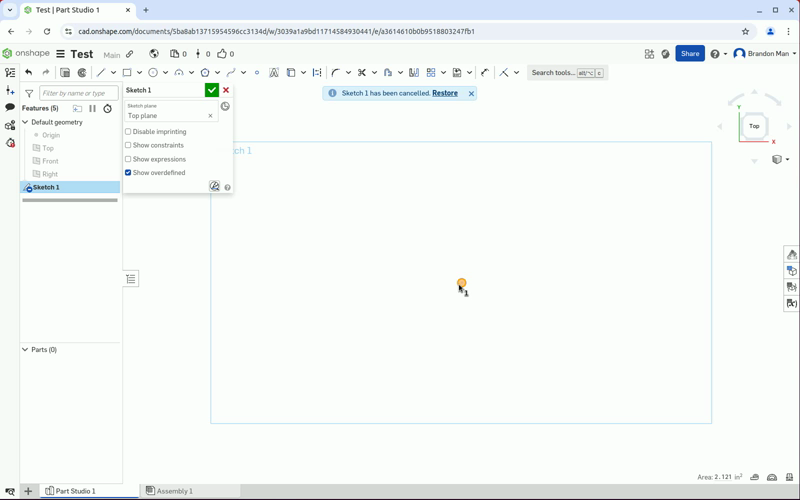
mouse_move(73, 352)
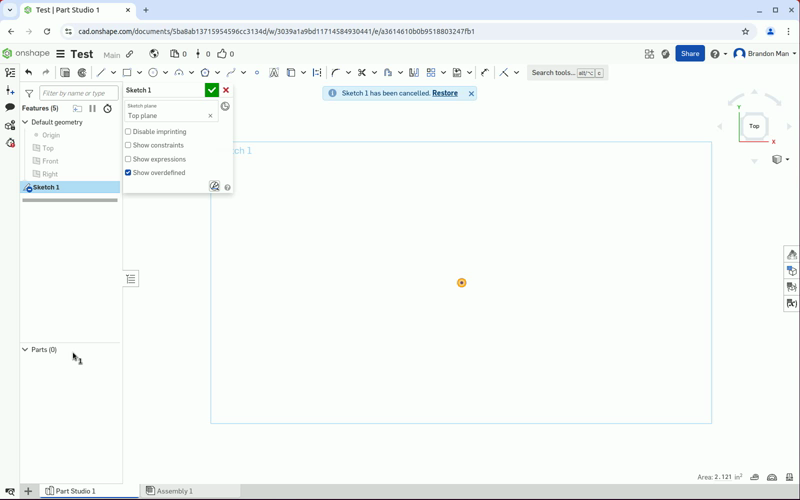
key(shift+y)
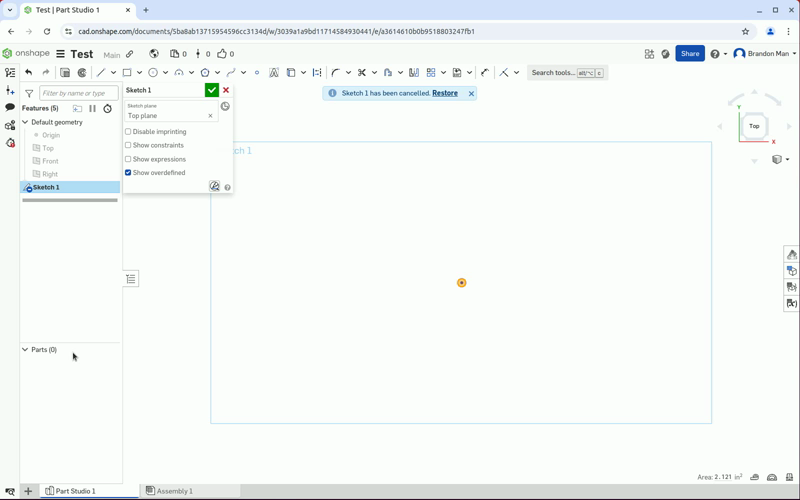
key(shift+e)
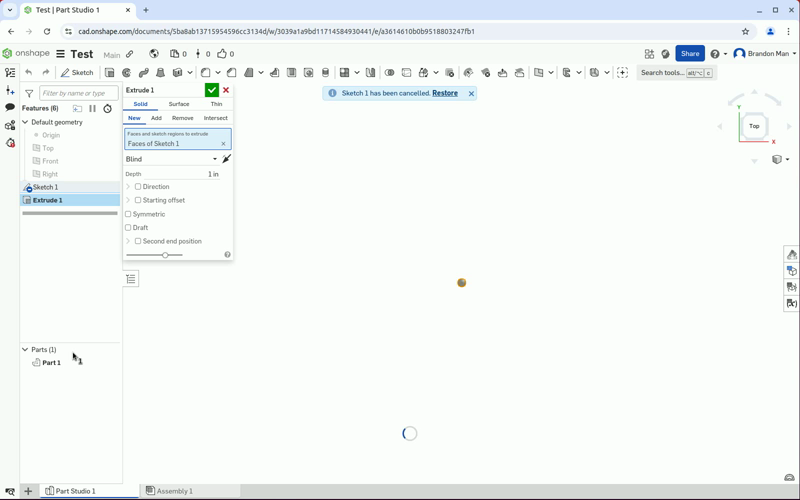
mouse_move(143, 106)
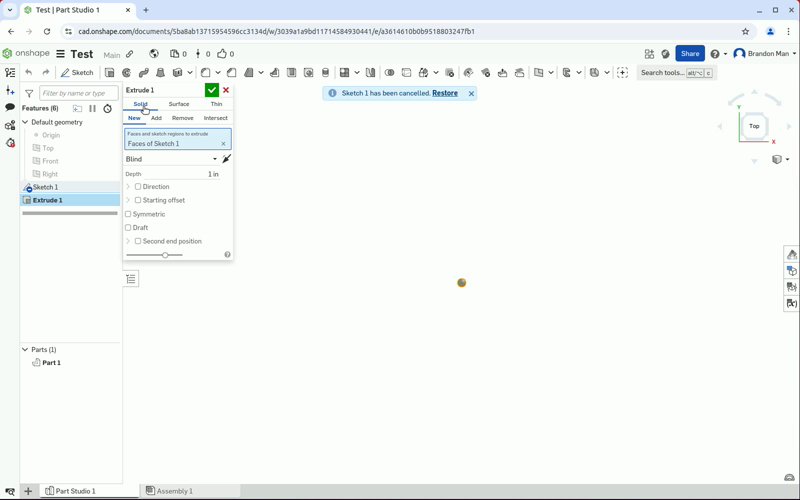
click(143, 106)
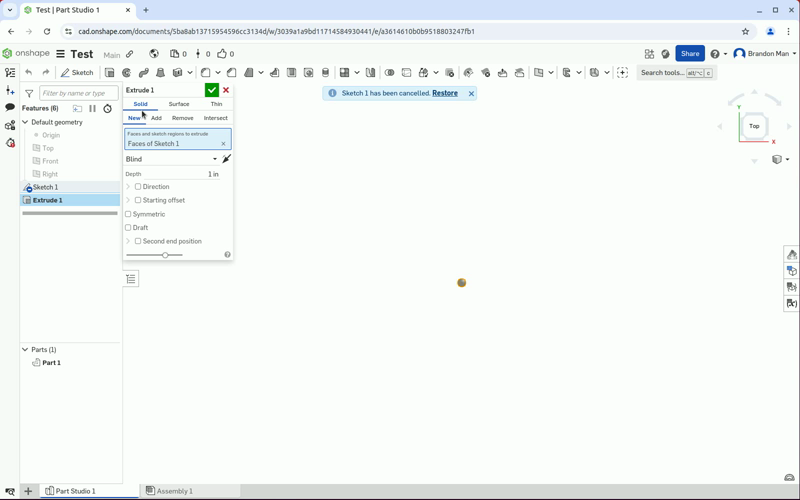
mouse_move(137, 120)
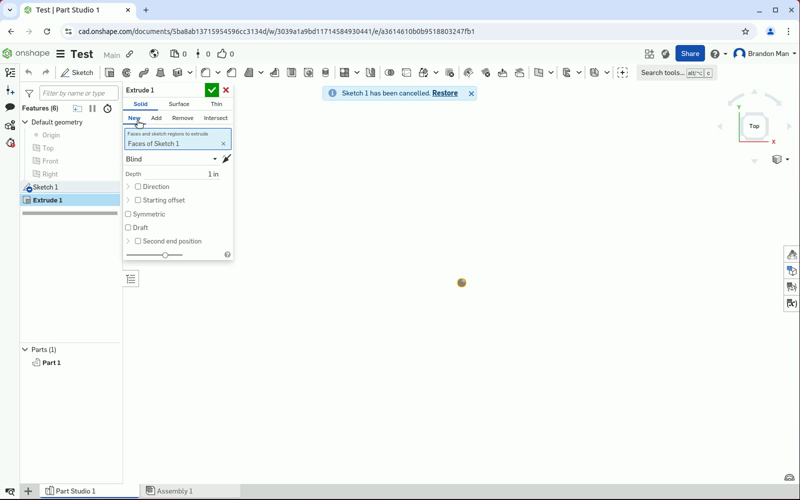
click(137, 120)
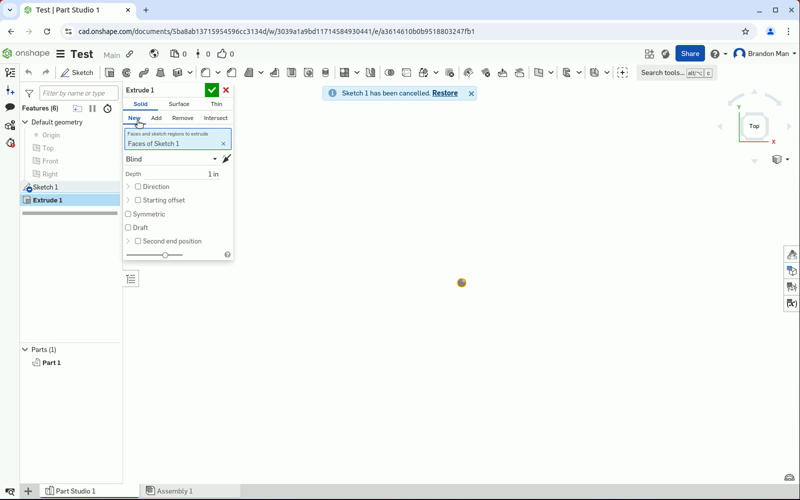
key(tab, 4)
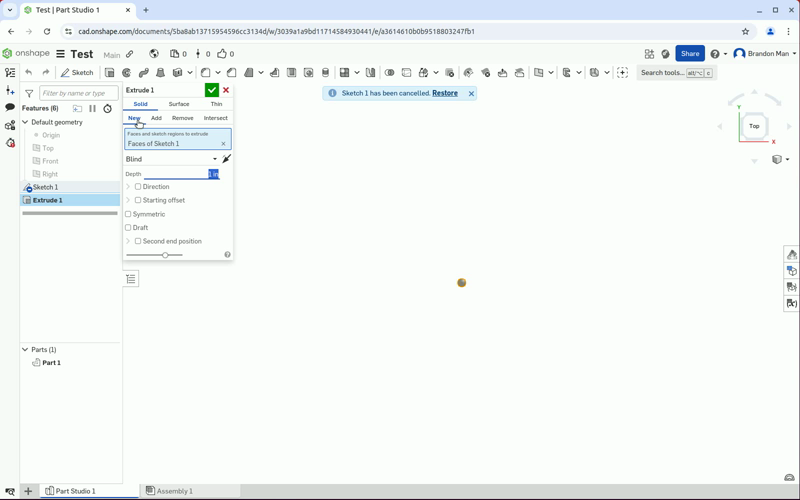
text(17.331)
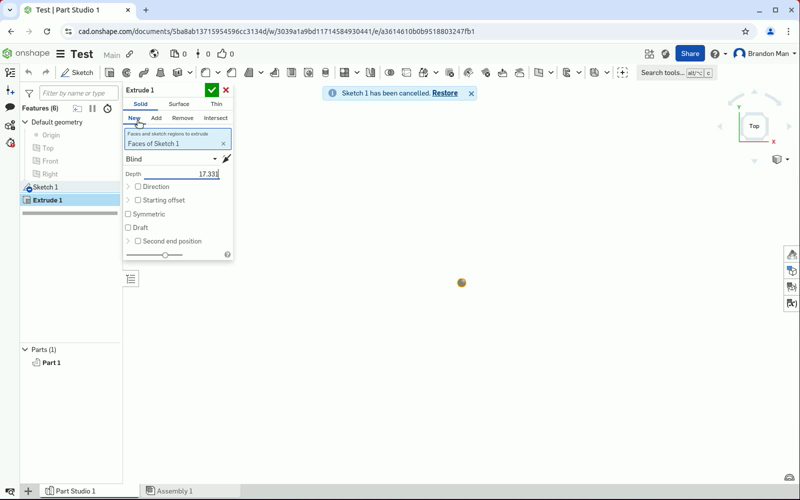
key(enter)
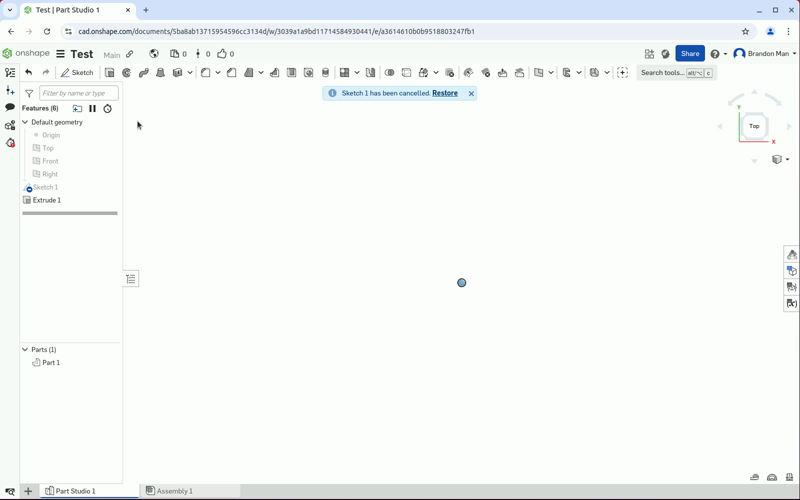
key(shift+h)
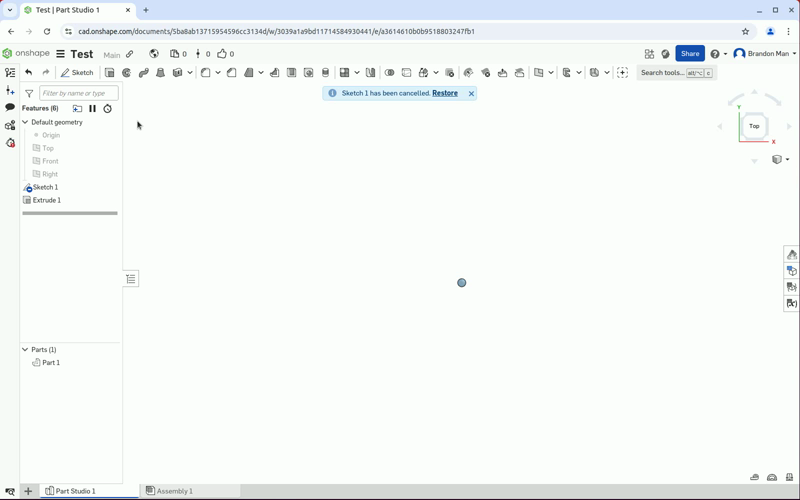
key(shift+h)
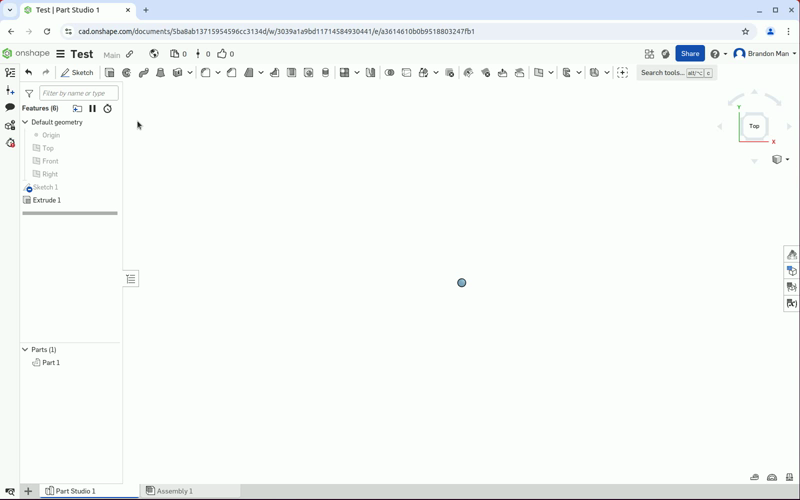
mouse_move(73, 189)
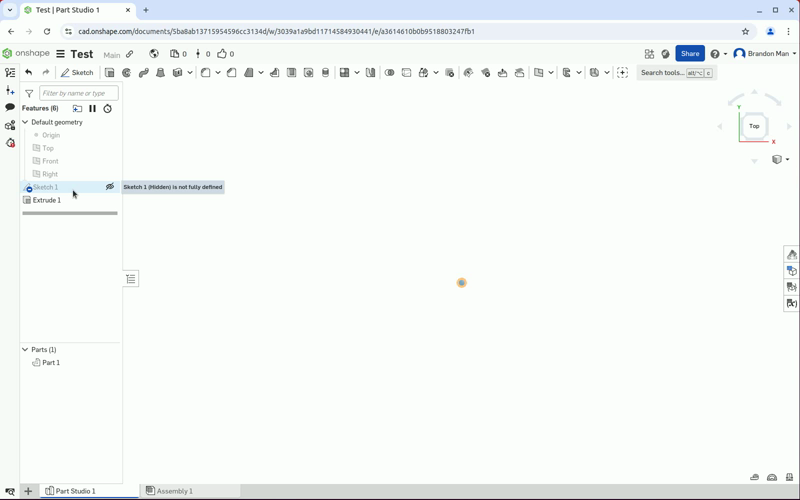
click(73, 189)
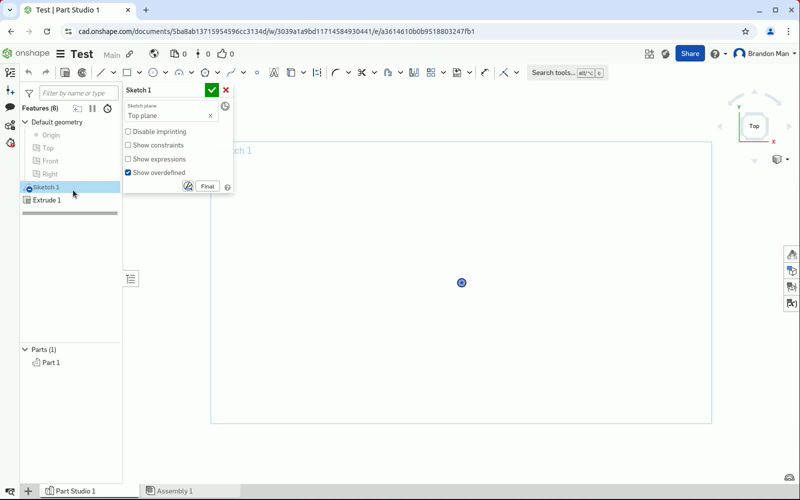
mouse_move(229, 92)
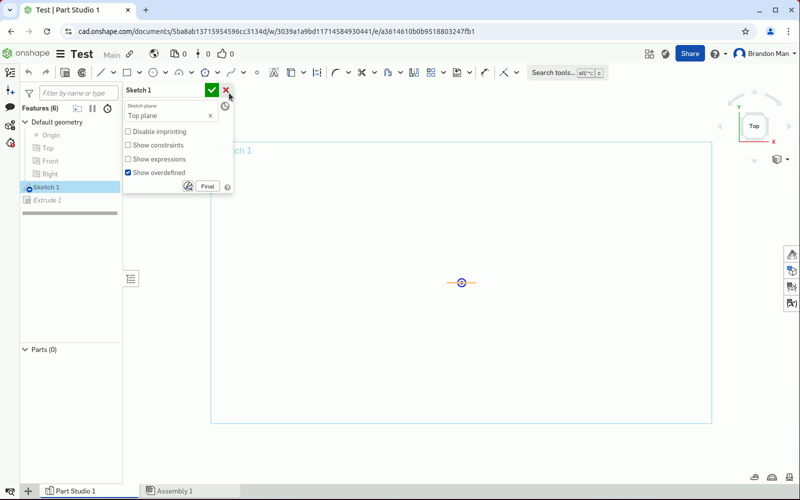
click(229, 92)
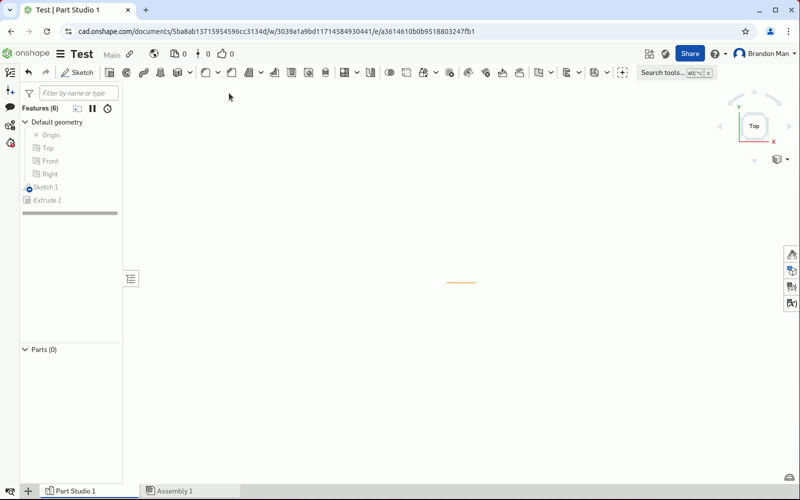
mouse_move(541, 75)
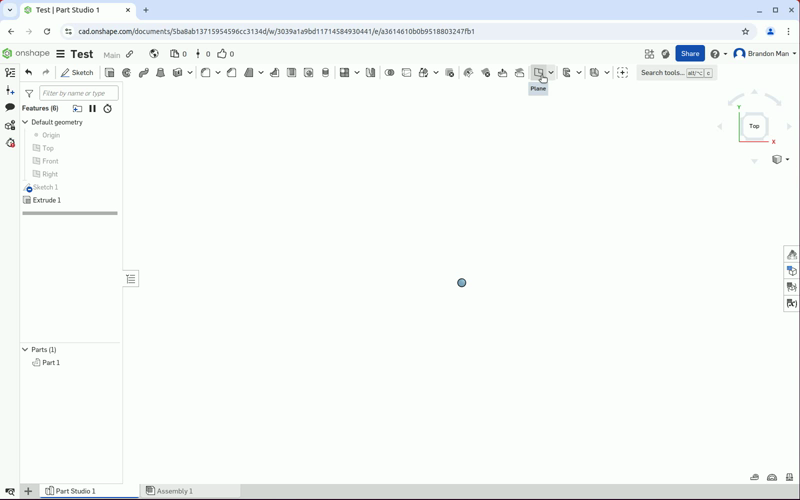
click(541, 75)
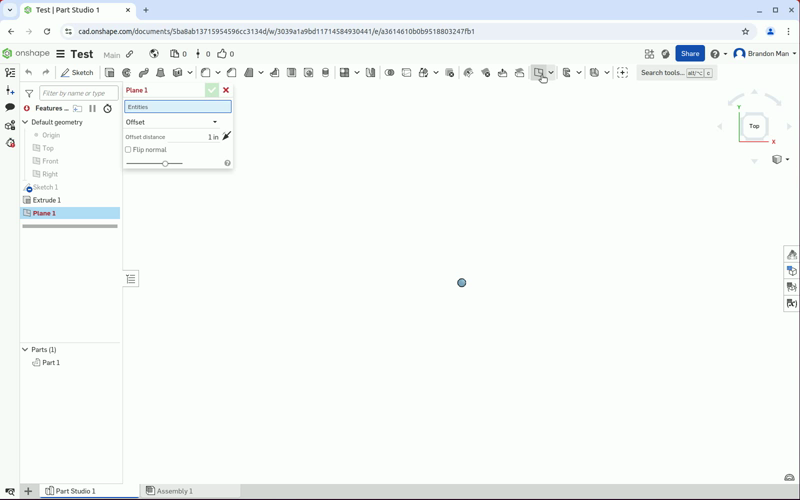
mouse_move(73, 150)
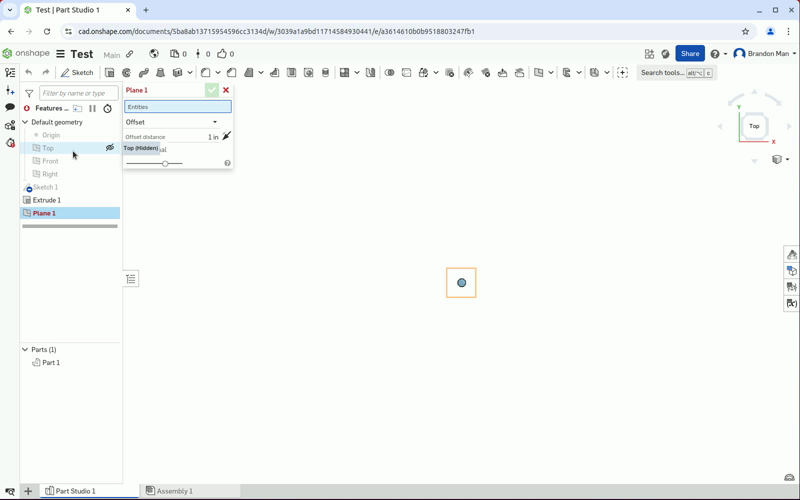
click(73, 150)
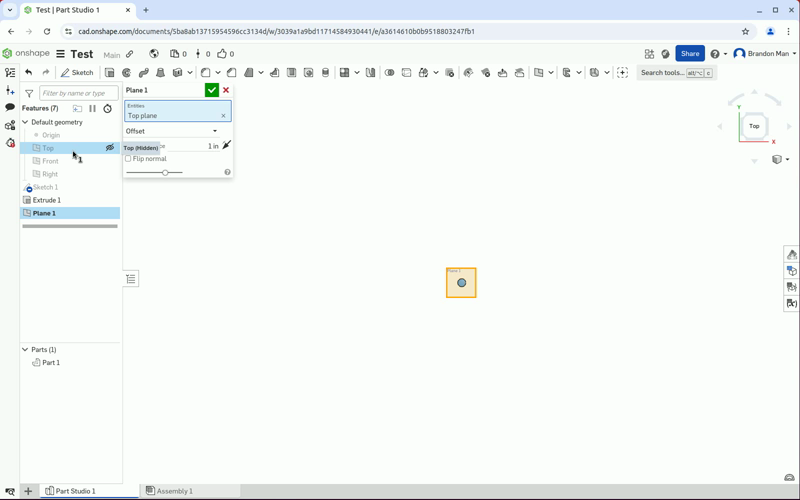
key(tab, 2)
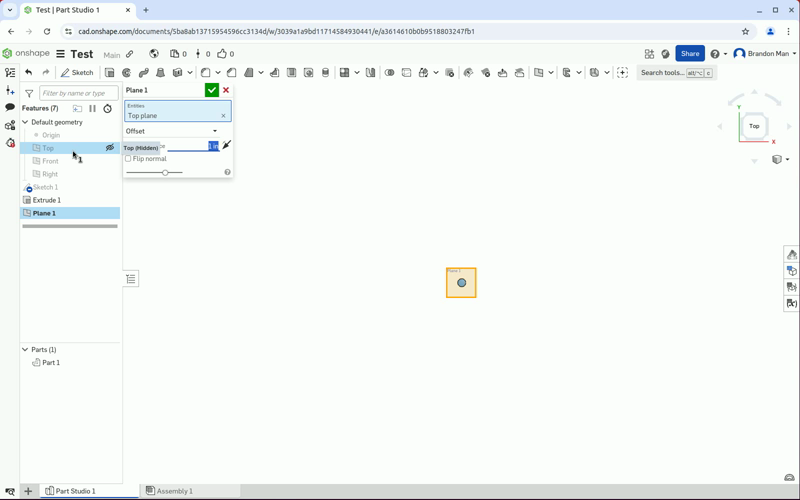
text(17.316)
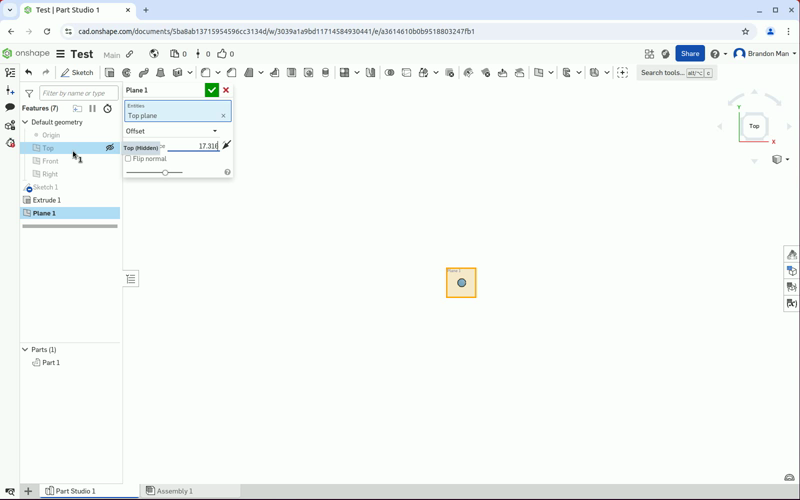
key(enter, 2)
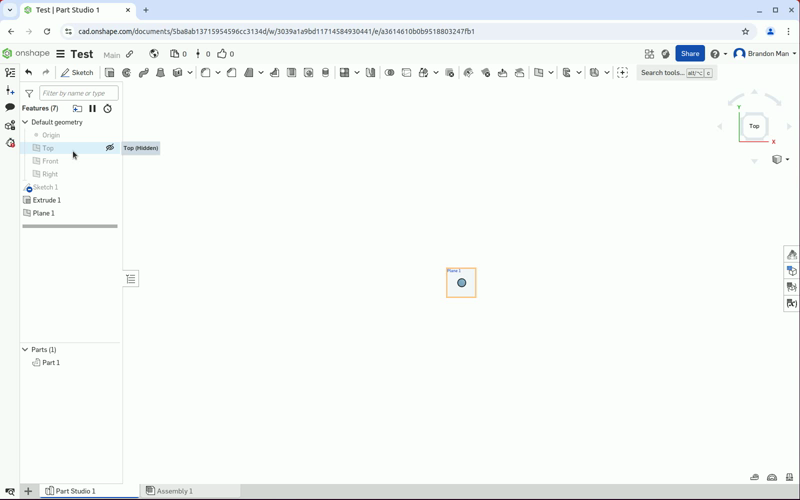
key(shift+s)
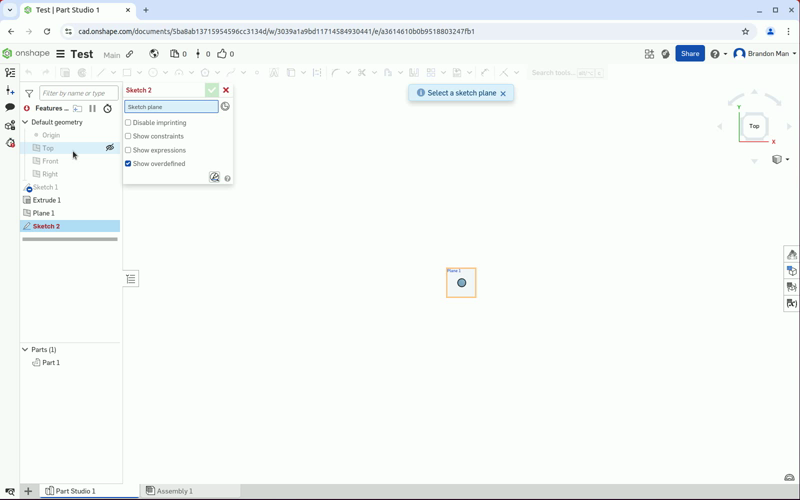
mouse_move(73, 215)
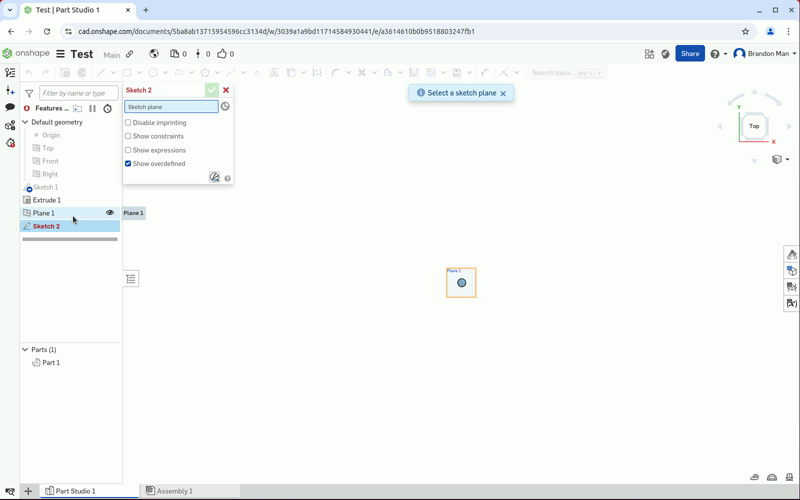
click(73, 215)
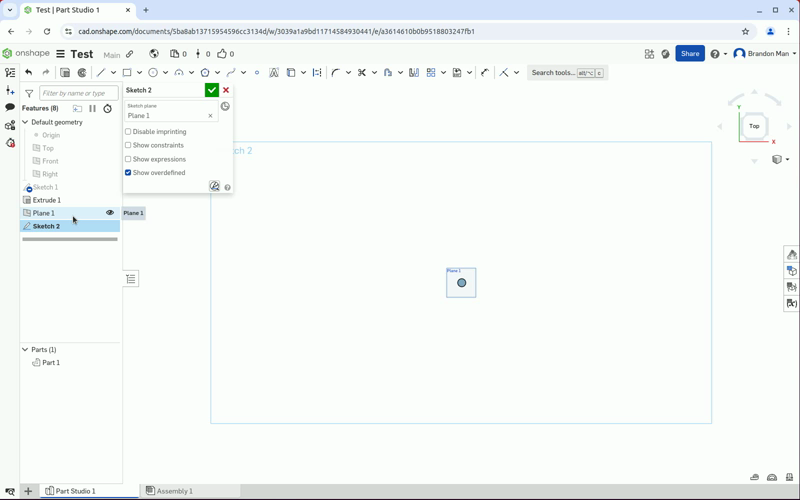
mouse_move(73, 352)
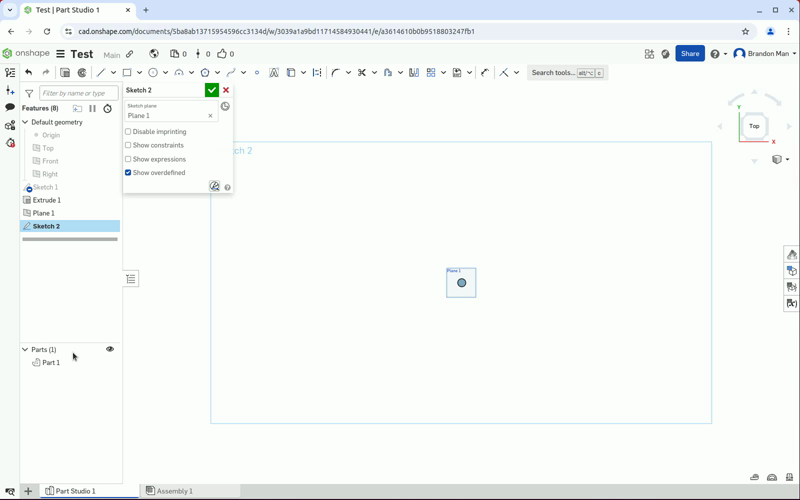
key(y)
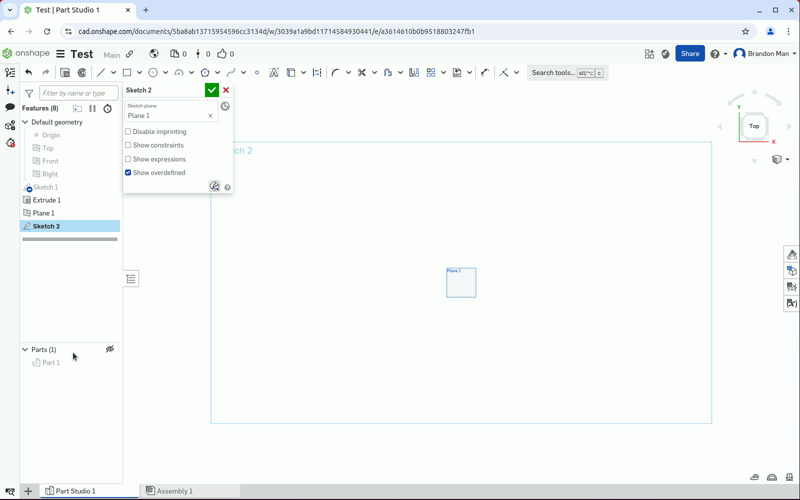
key(c)
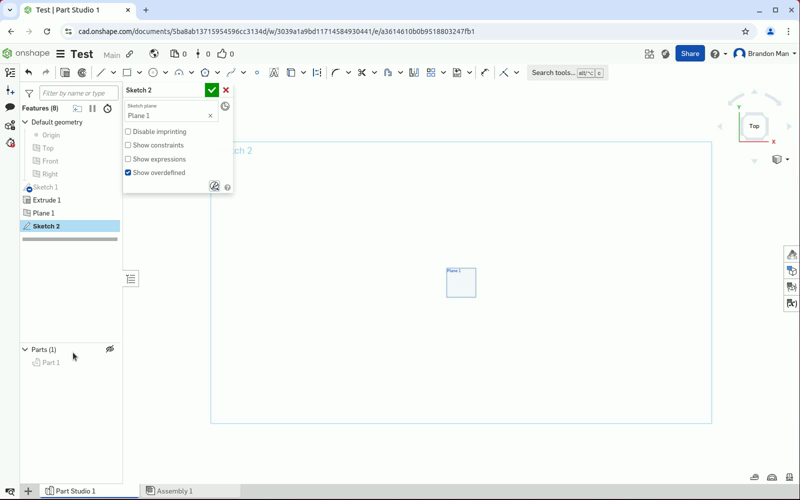
key_down(shift)
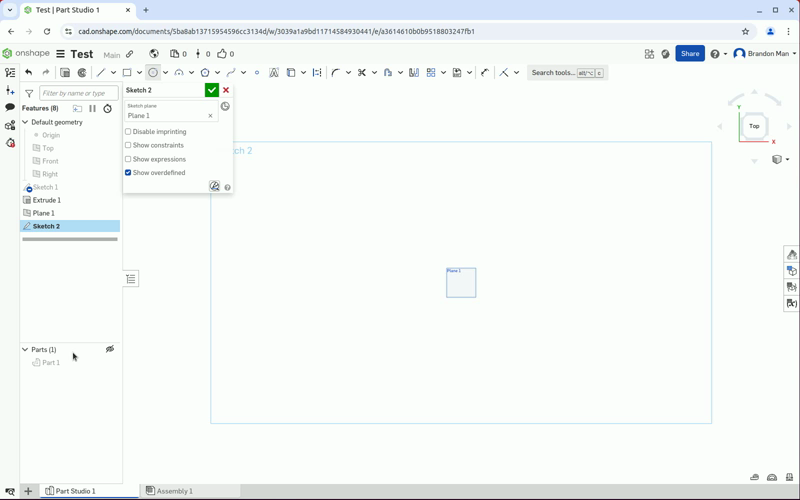
mouse_move(461, 281)
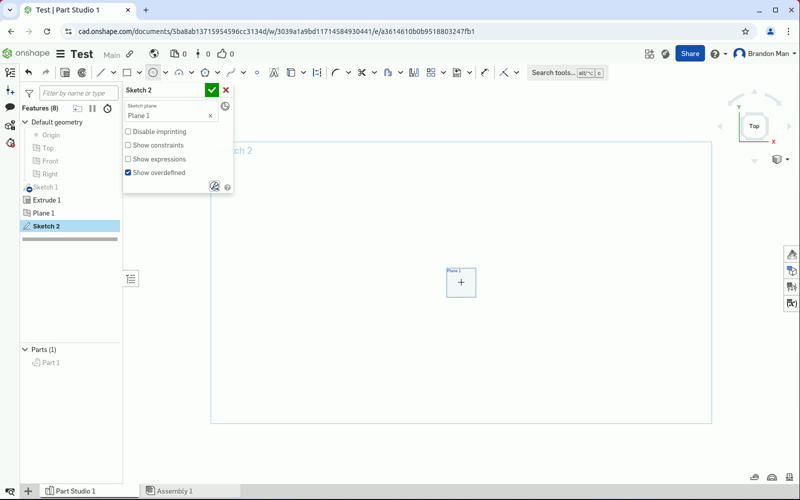
click(461, 281)
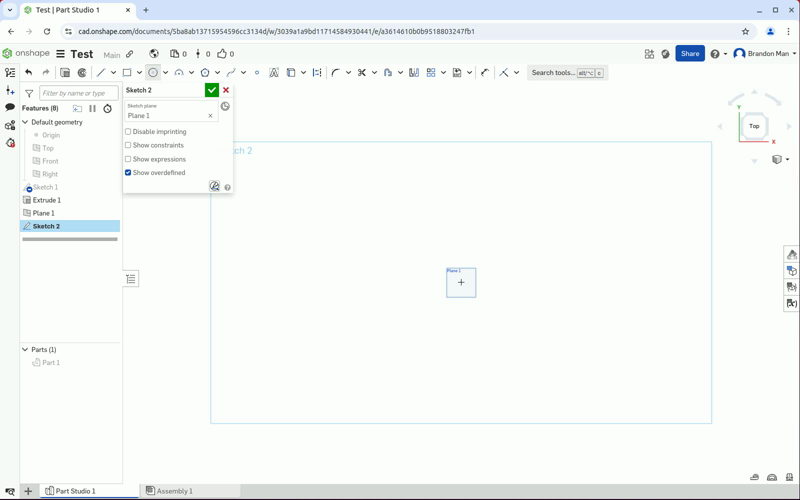
key_up(shift)
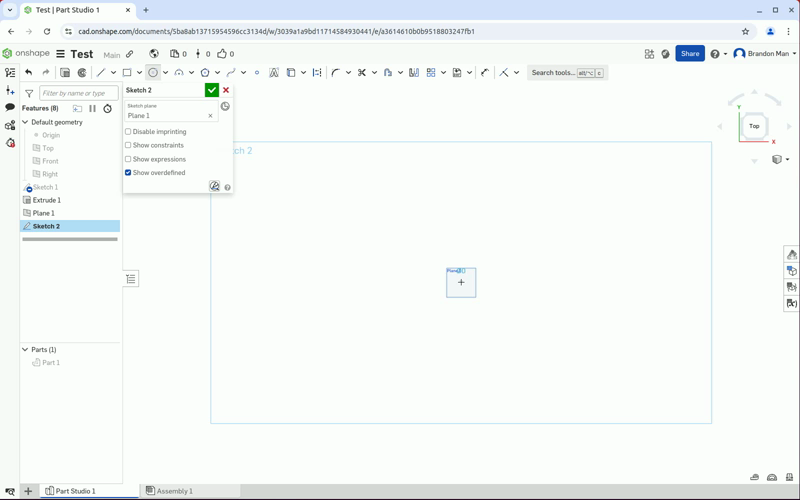
mouse_move(463, 281)
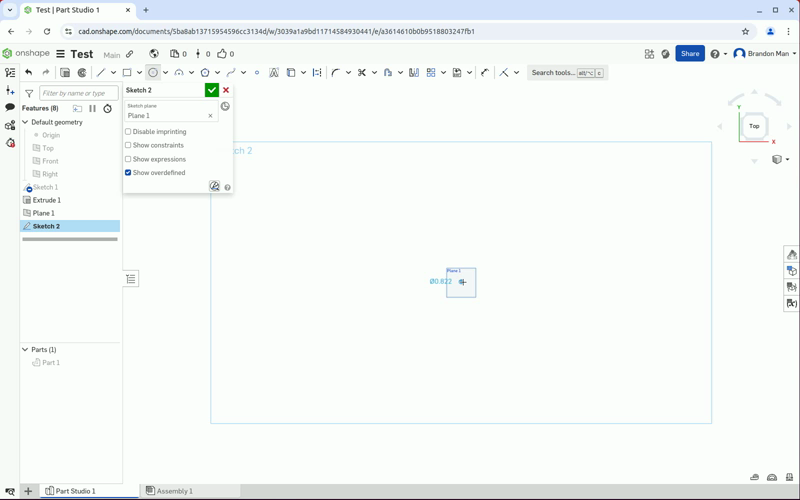
scroll(6)
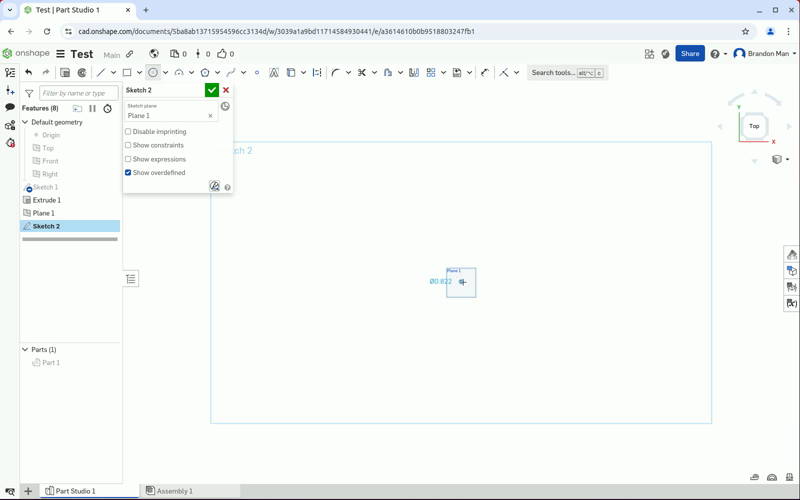
scroll(6)
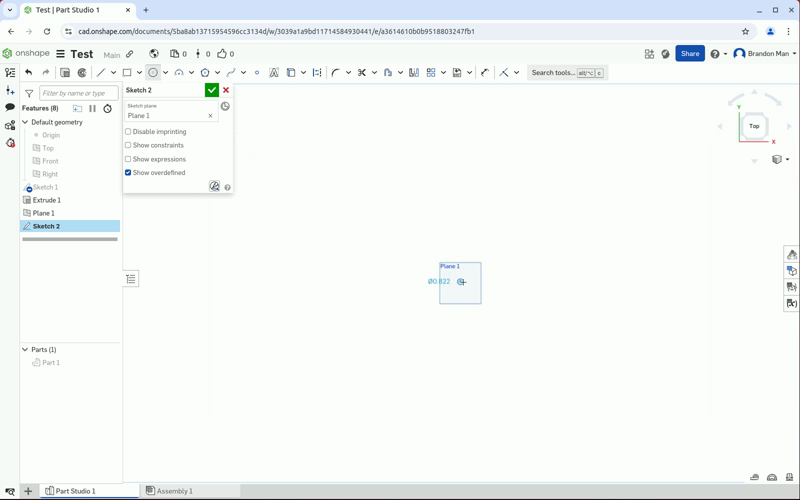
scroll(6)
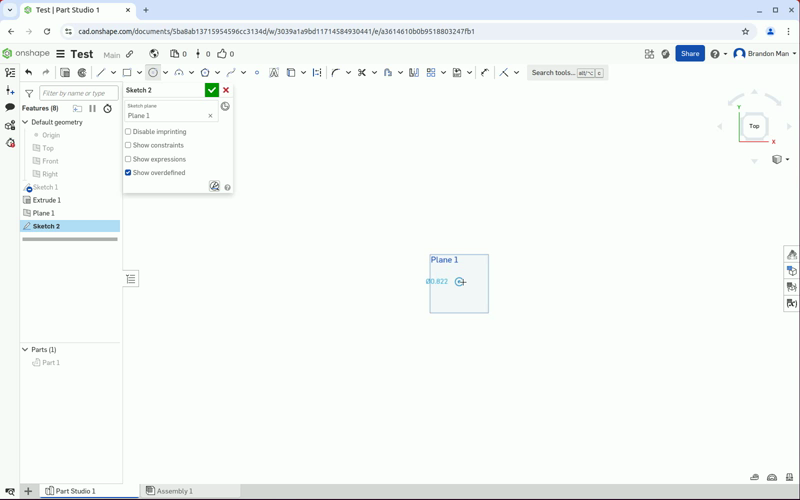
scroll(6)
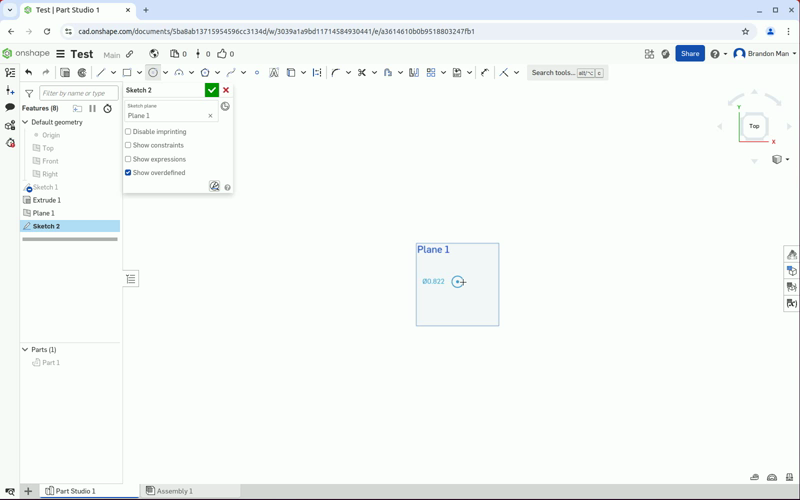
scroll(6)
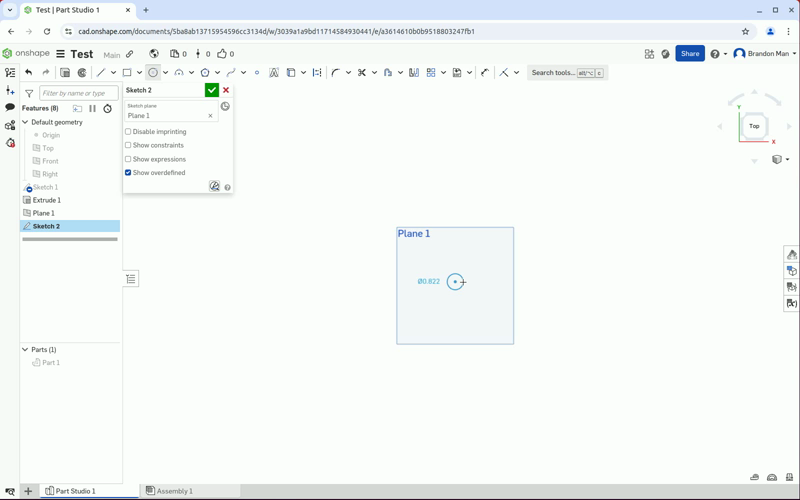
scroll(6)
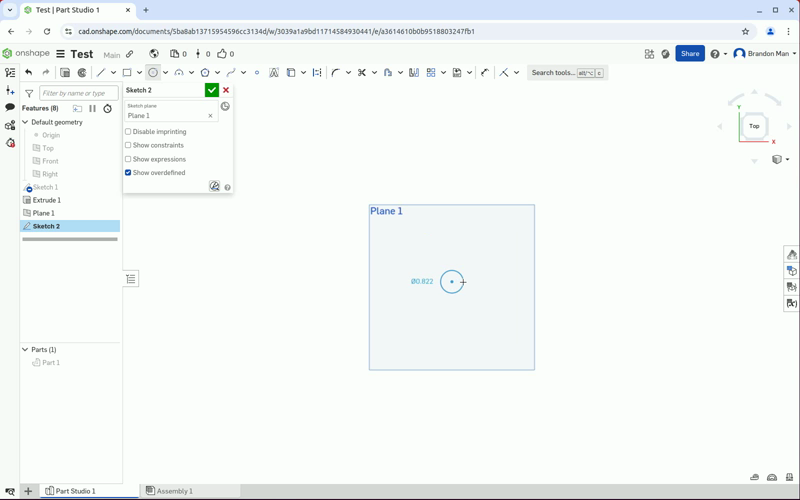
scroll(6)
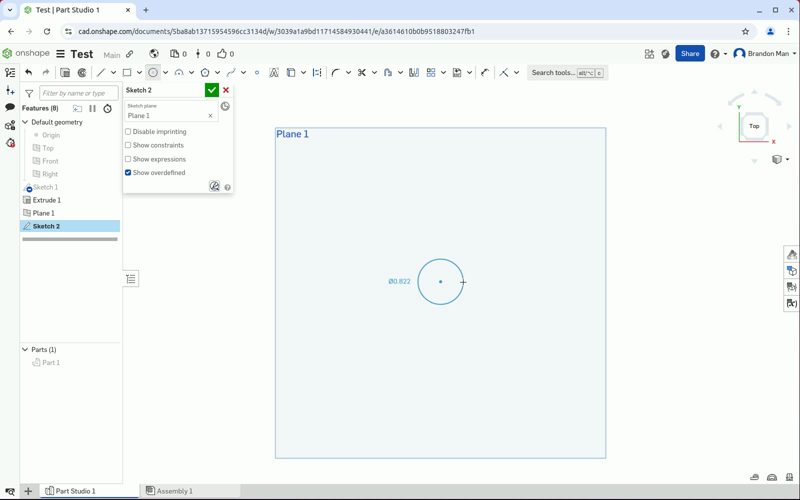
click(463, 281)
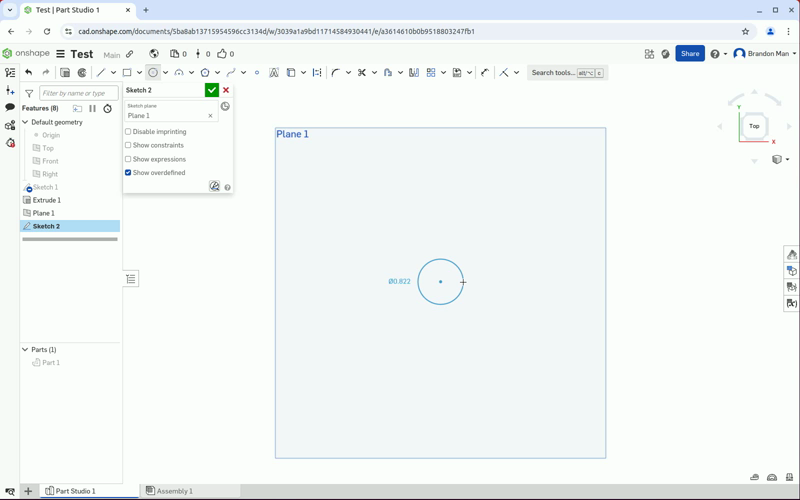
scroll(-6)
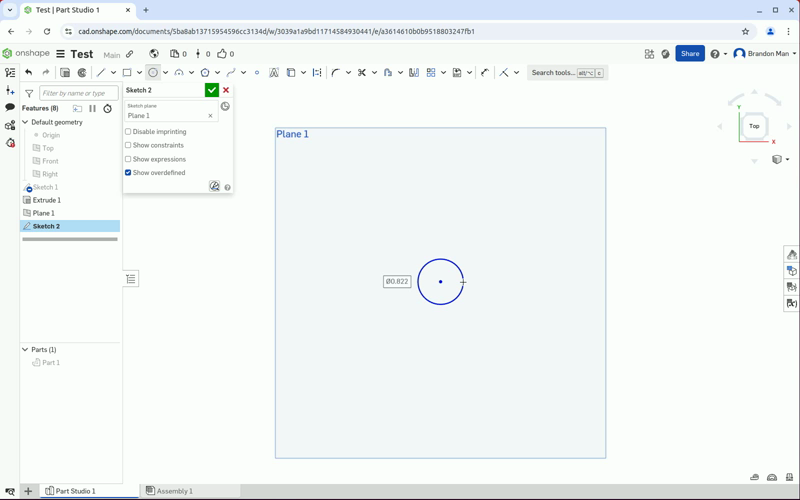
scroll(-6)
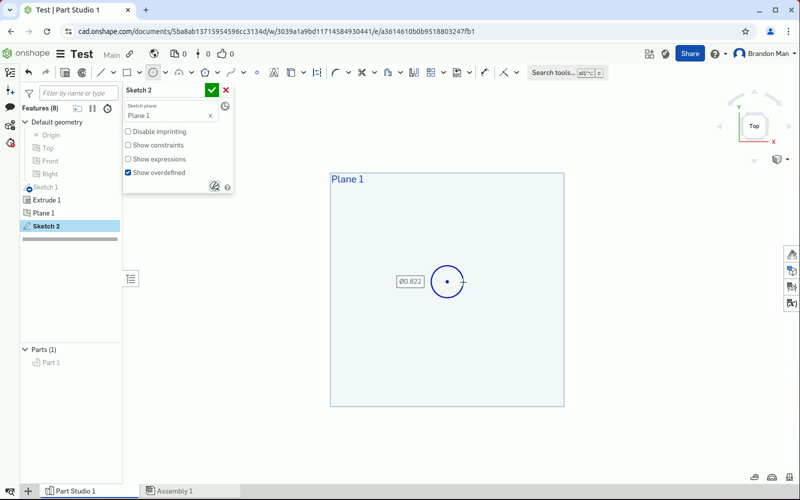
scroll(-6)
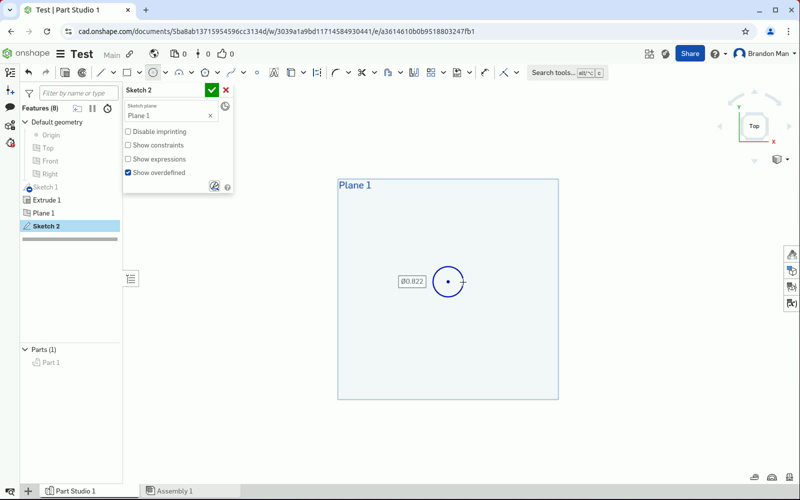
scroll(-6)
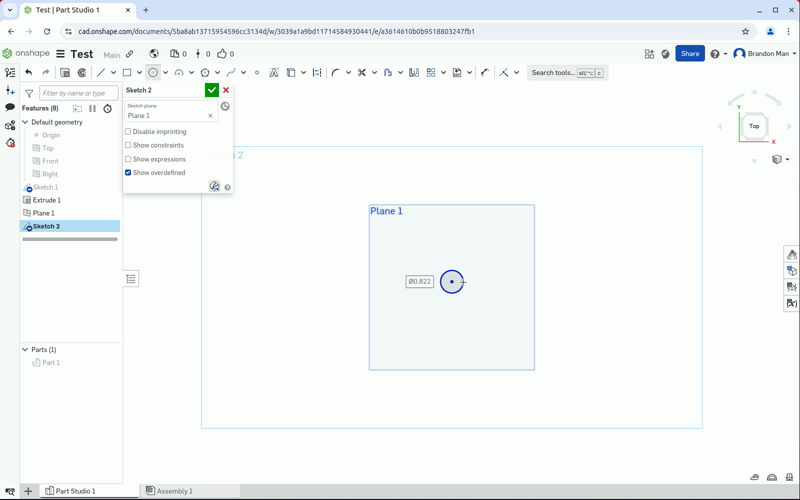
scroll(-6)
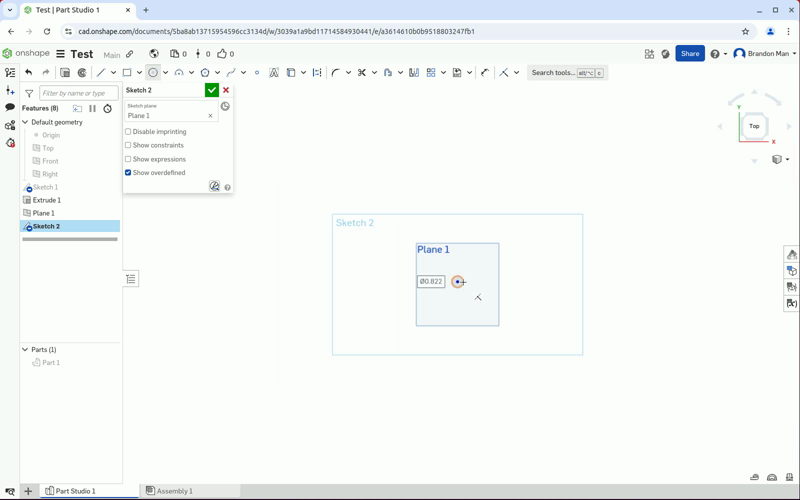
scroll(-6)
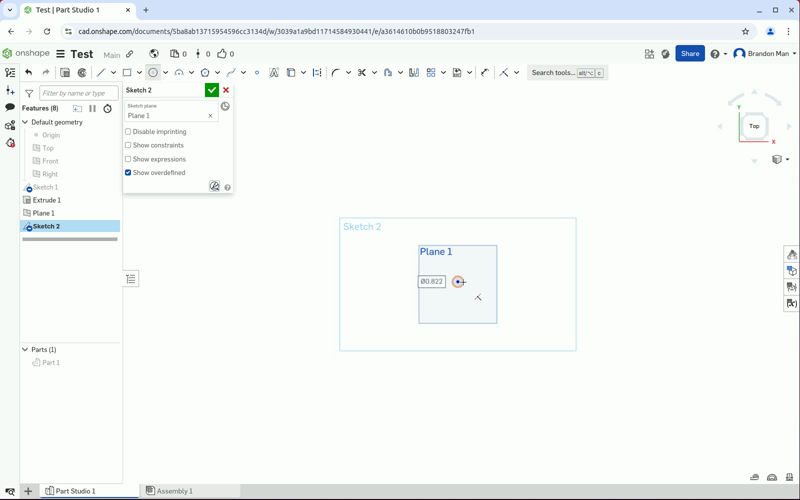
scroll(-6)
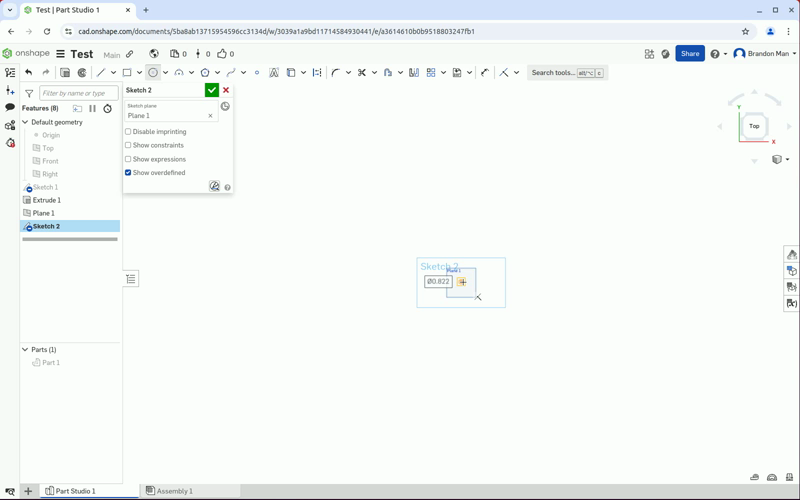
key(esc)
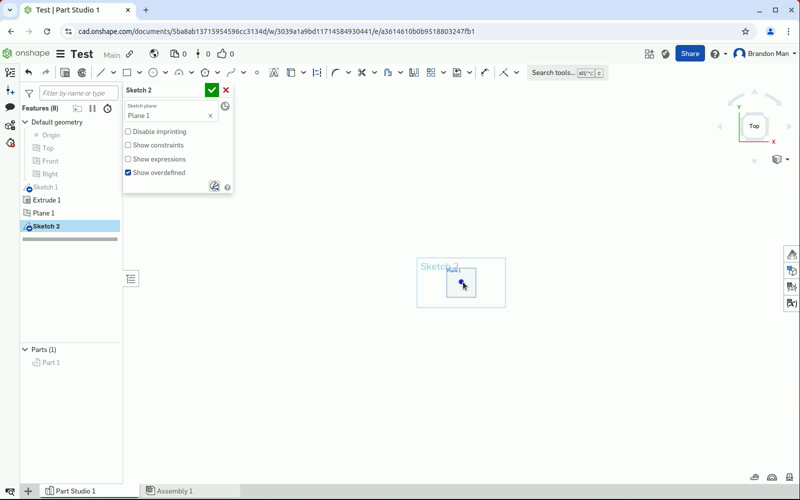
mouse_move(460, 281)
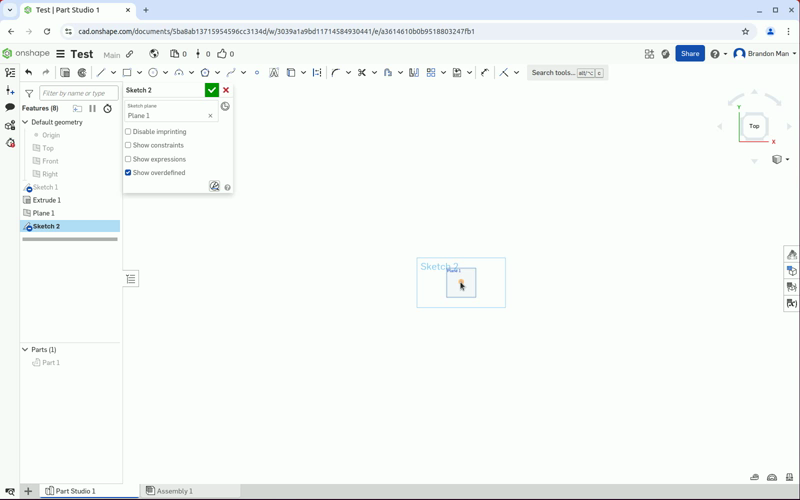
scroll(6)
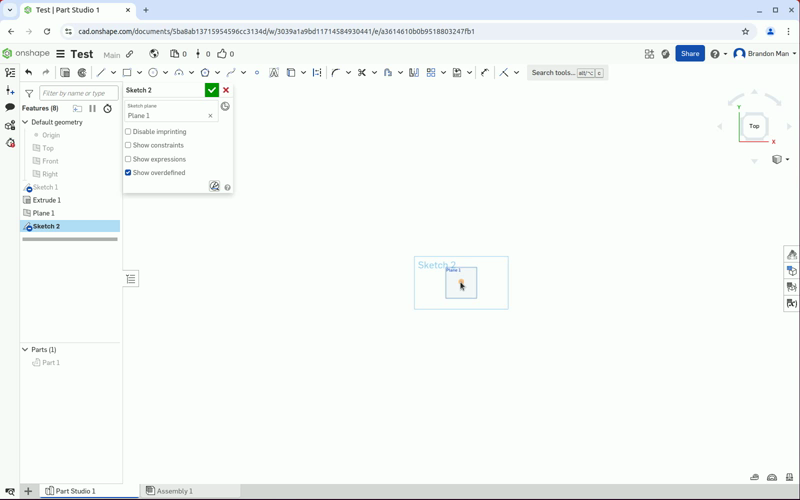
scroll(6)
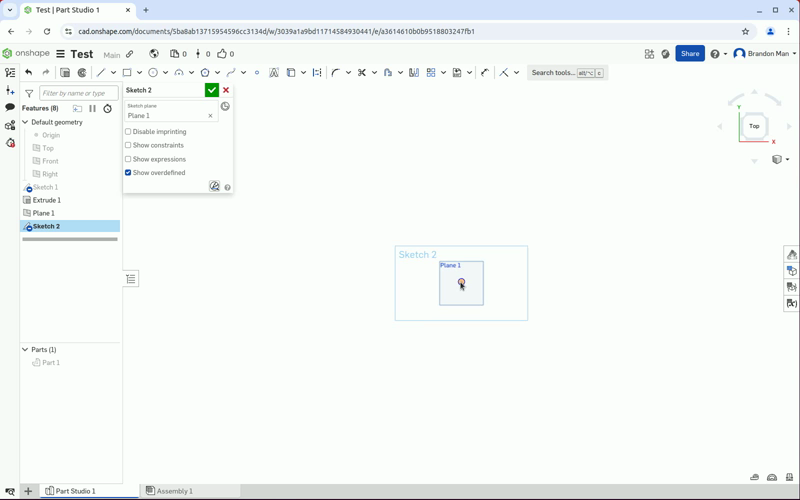
scroll(6)
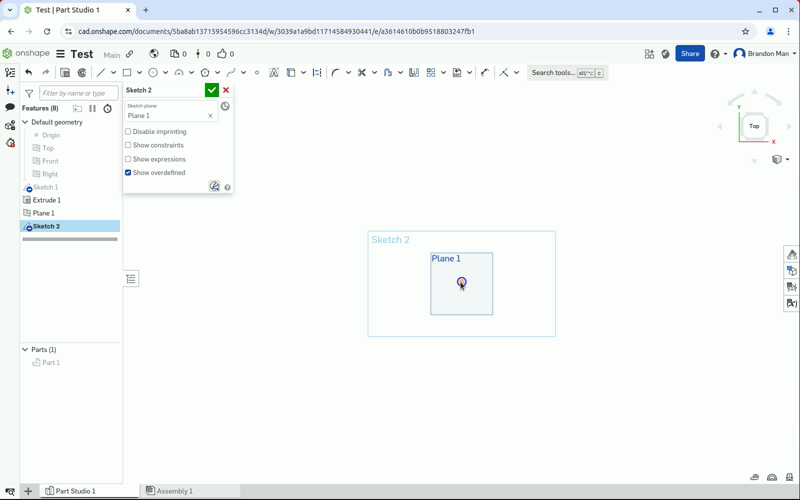
scroll(6)
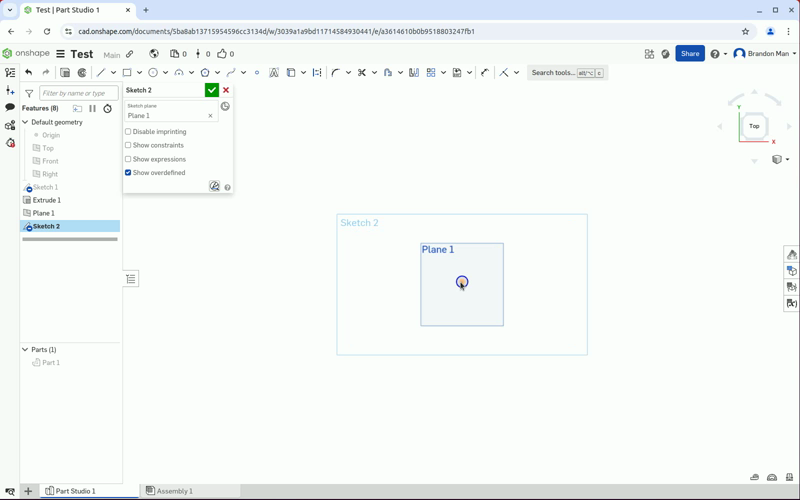
scroll(6)
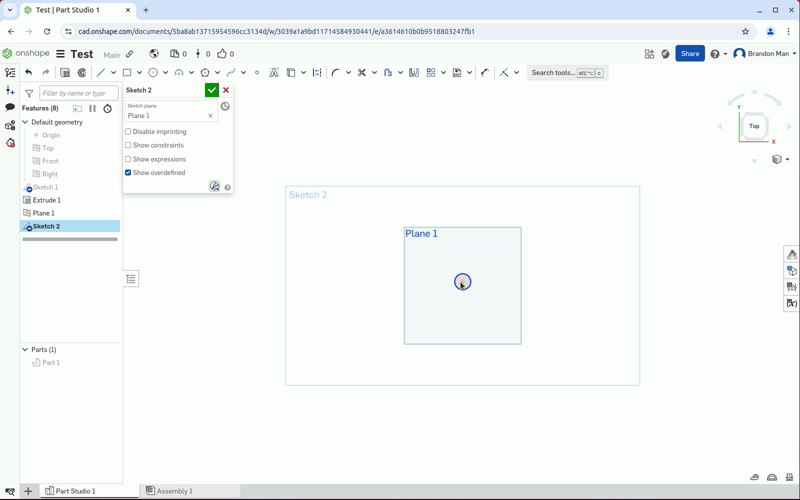
scroll(6)
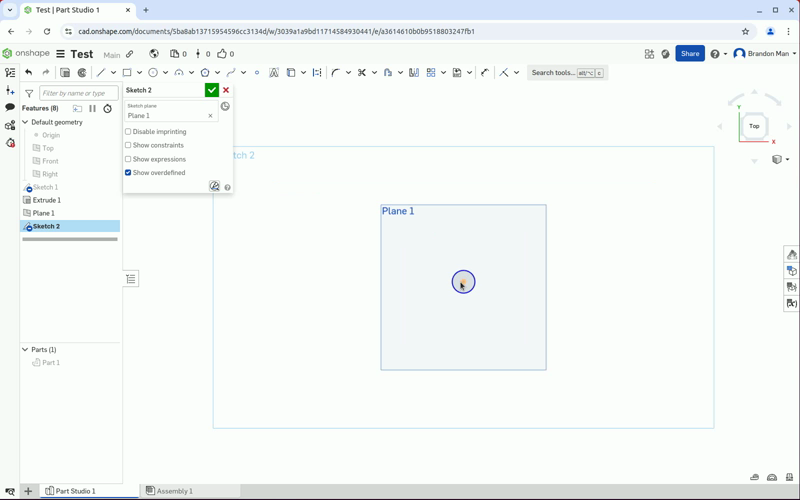
scroll(6)
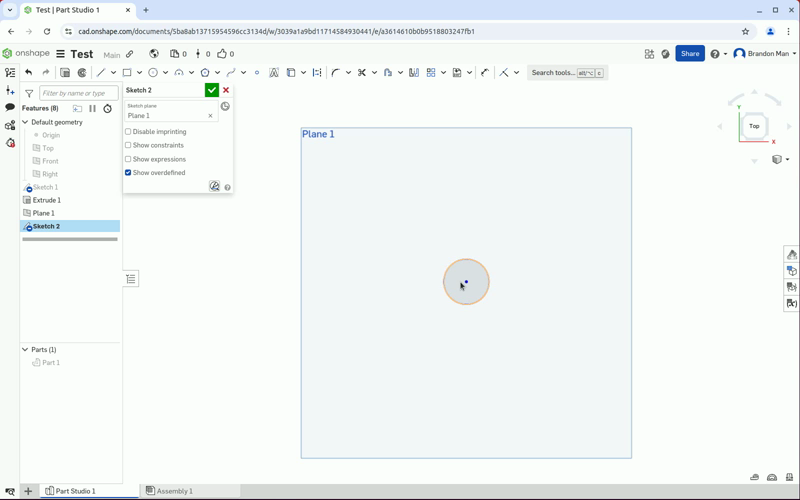
click(460, 281)
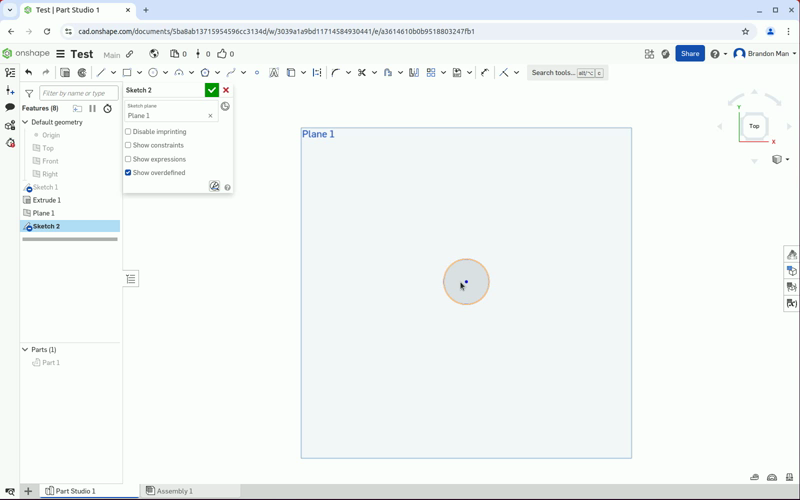
scroll(-6)
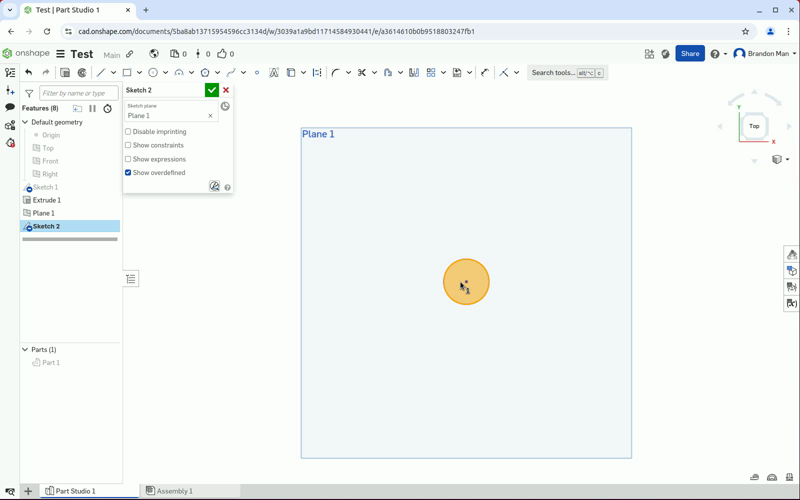
scroll(-6)
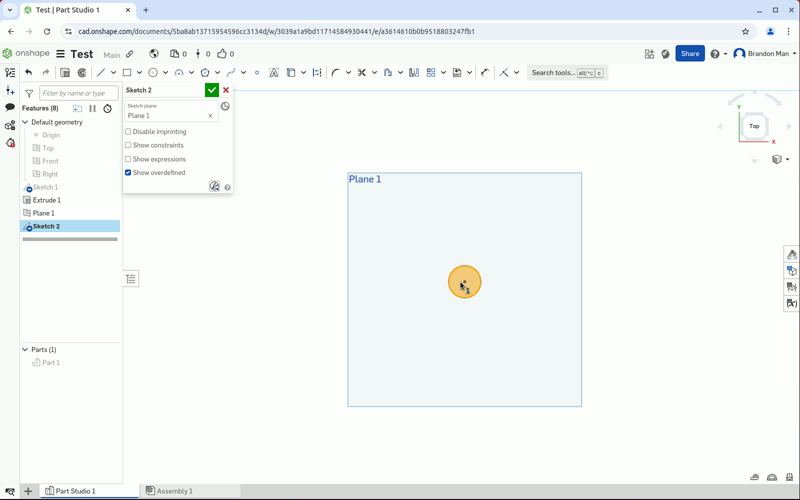
scroll(-6)
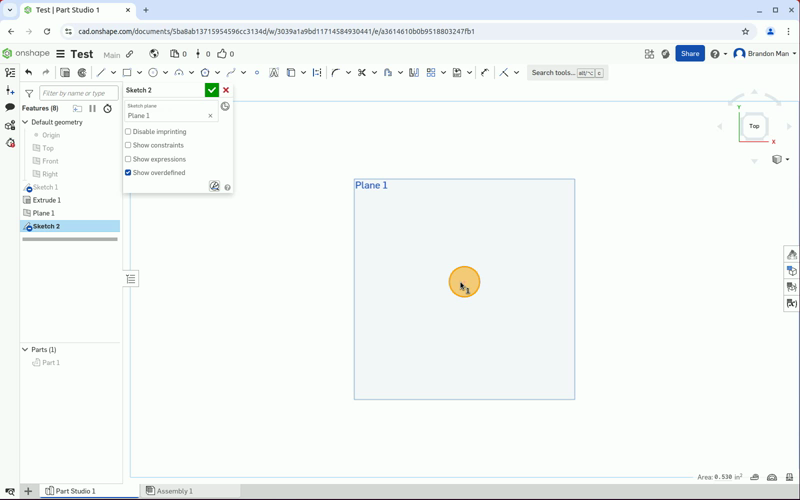
scroll(-6)
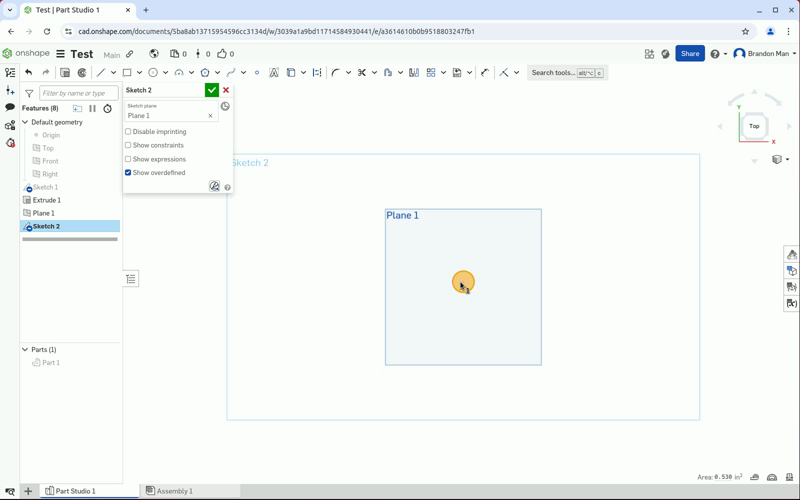
scroll(-6)
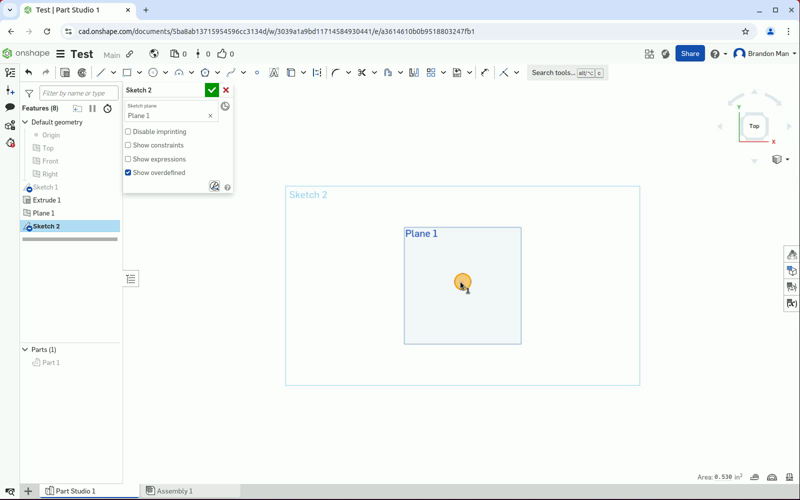
scroll(-6)
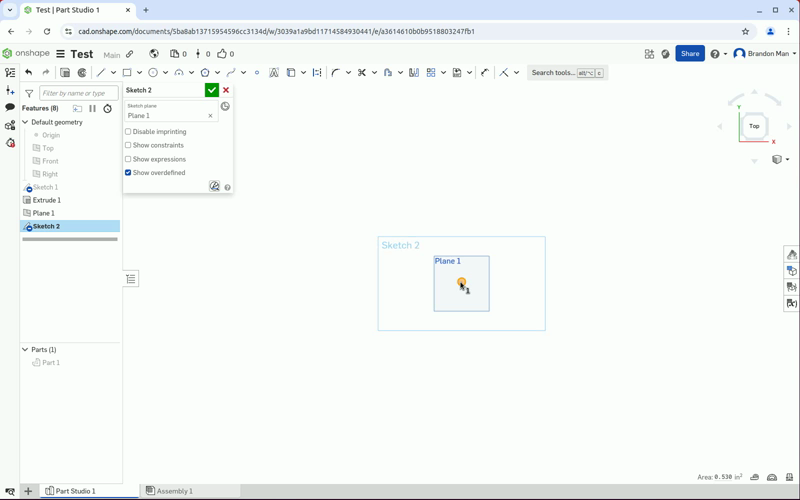
scroll(-6)
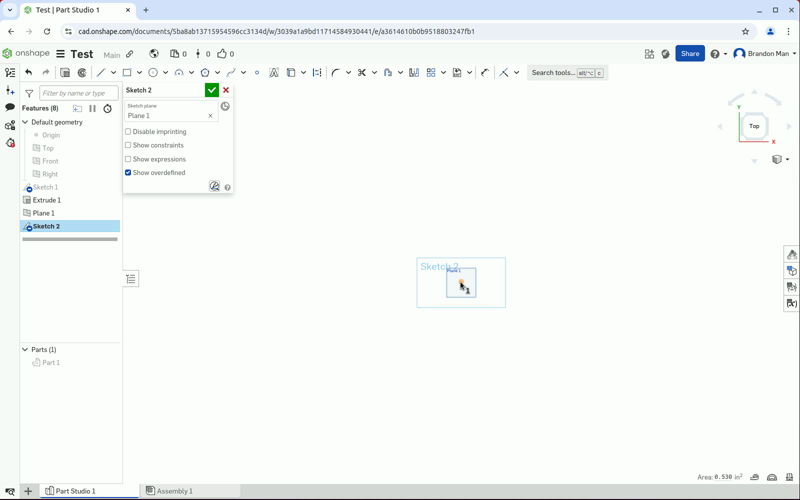
mouse_move(73, 352)
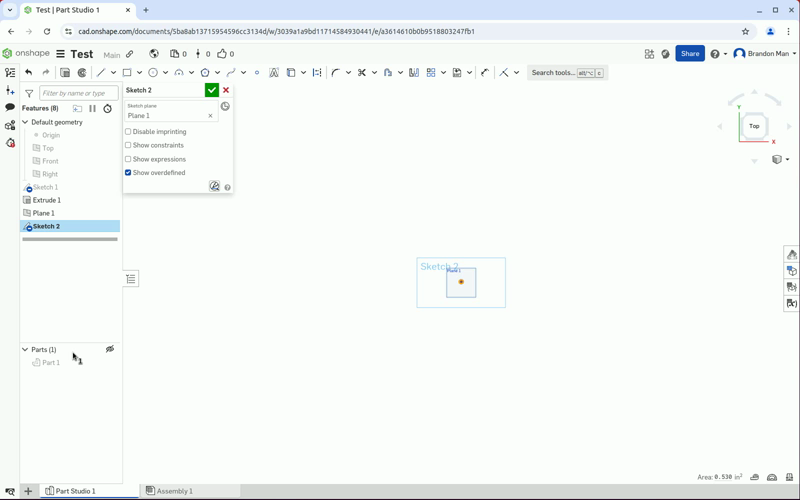
key(shift+y)
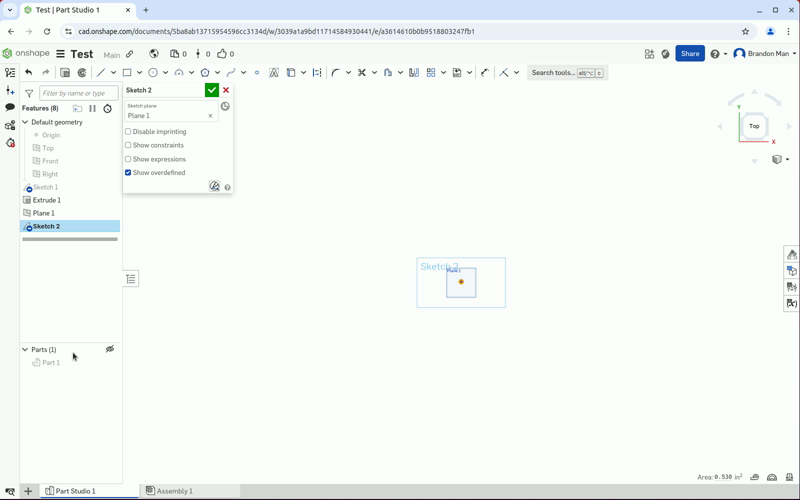
key(shift+e)
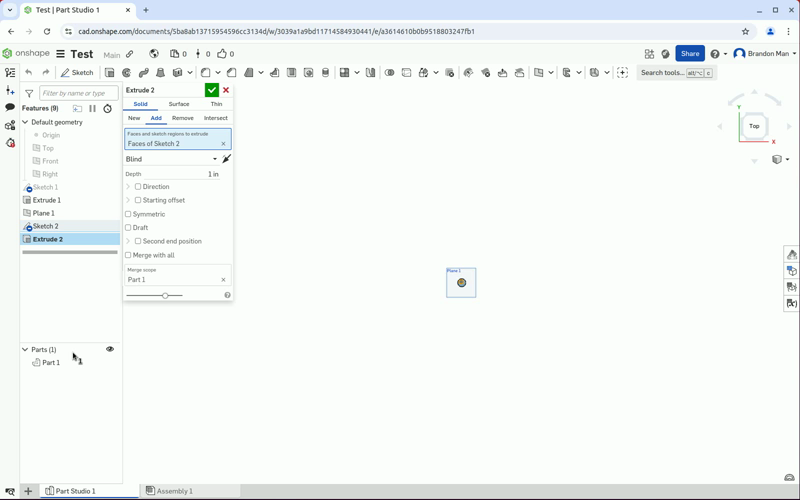
mouse_move(143, 106)
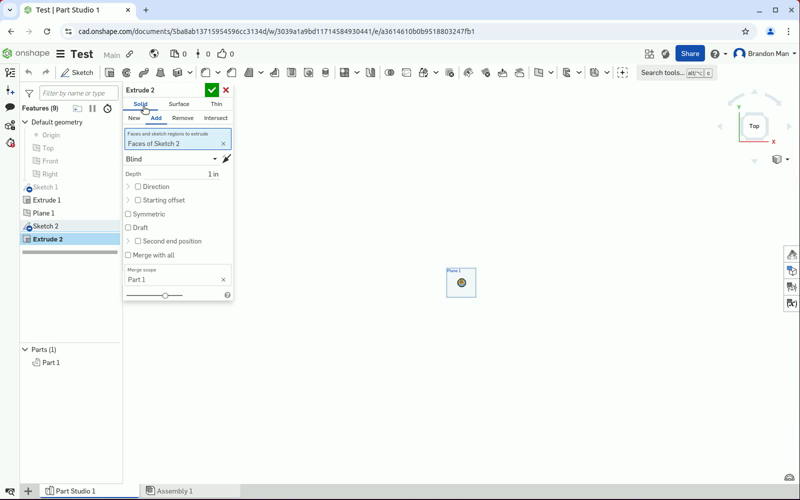
click(143, 106)
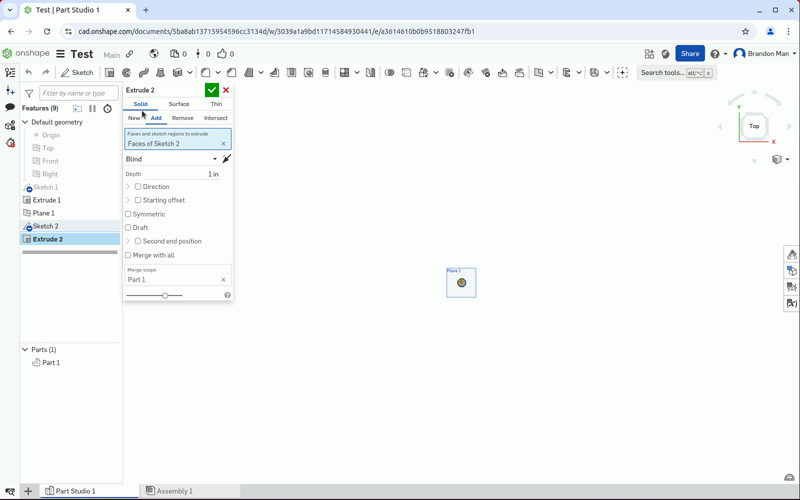
mouse_move(137, 120)
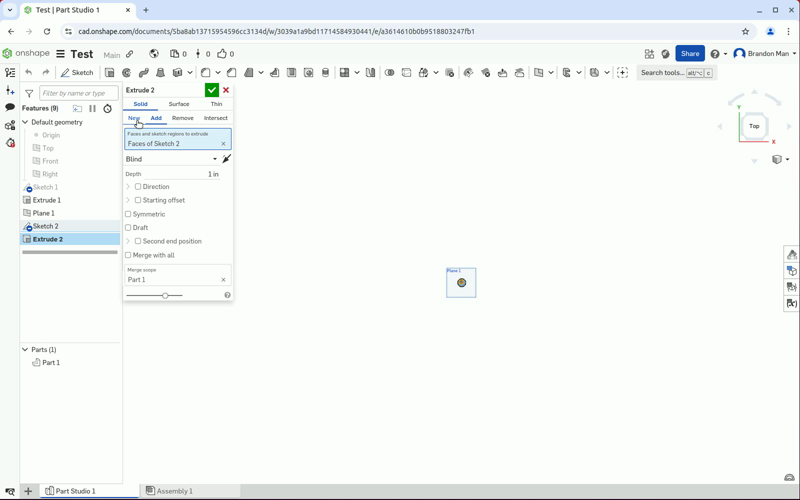
click(137, 120)
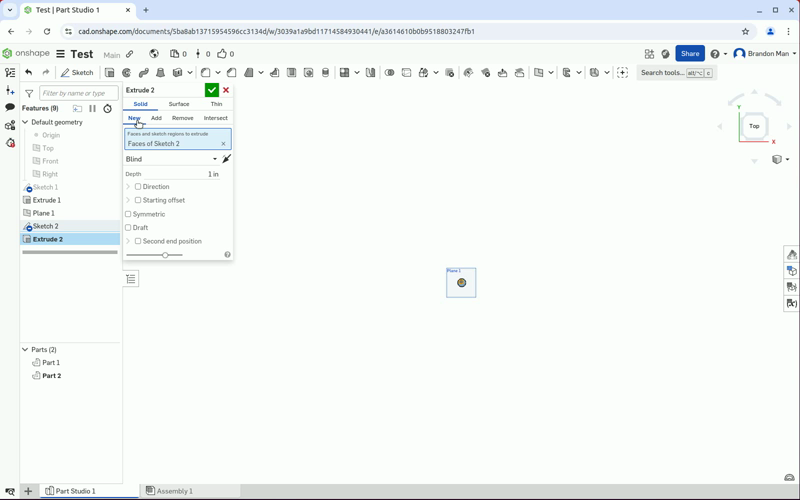
key(tab, 4)
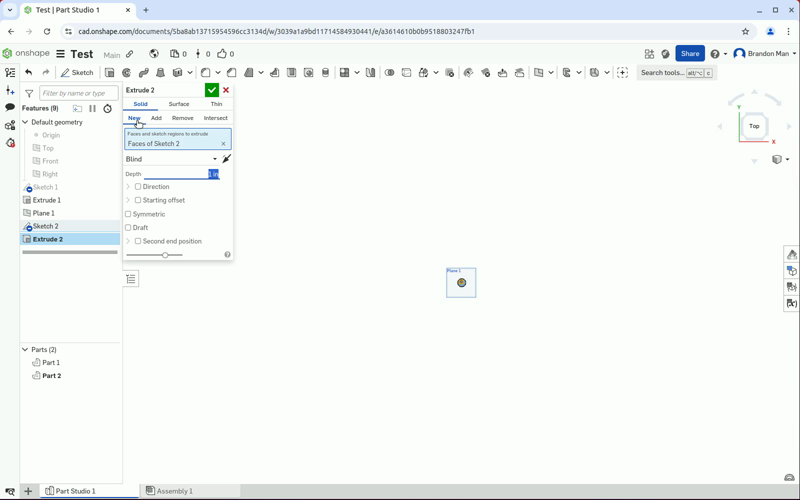
text(5.777)
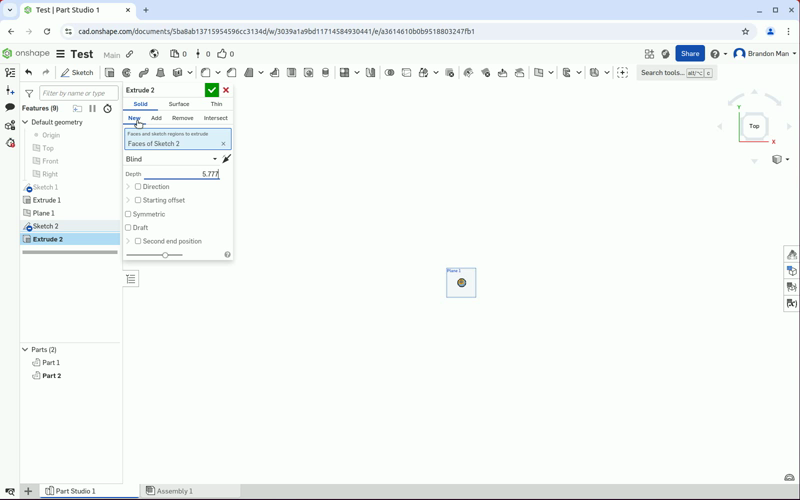
key(enter)
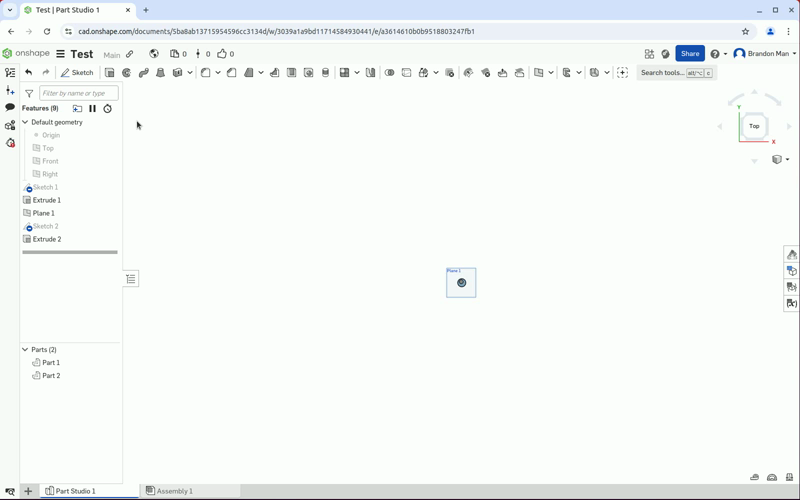
key(shift+h)
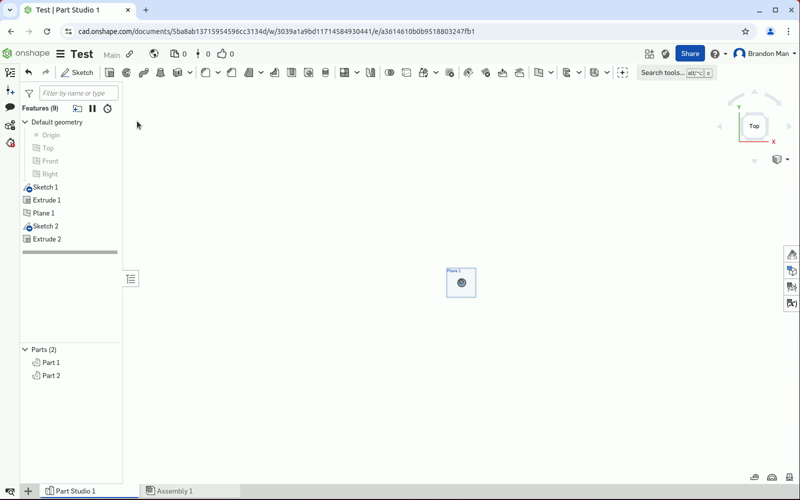
key(shift+h)
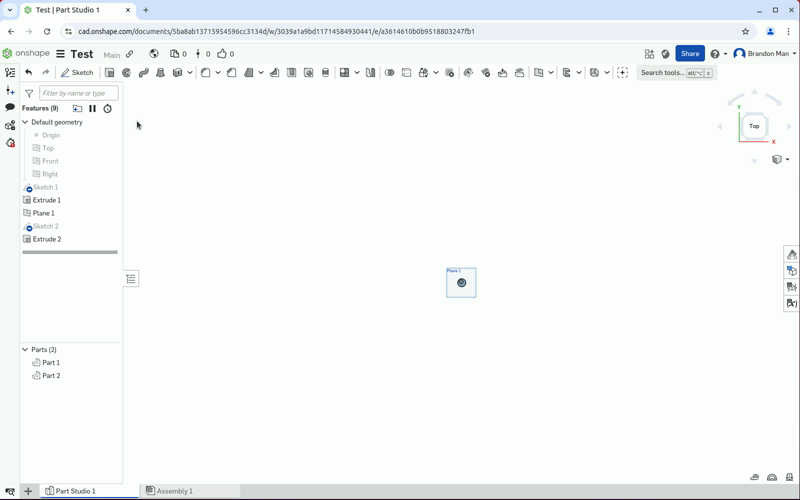
mouse_move(73, 189)
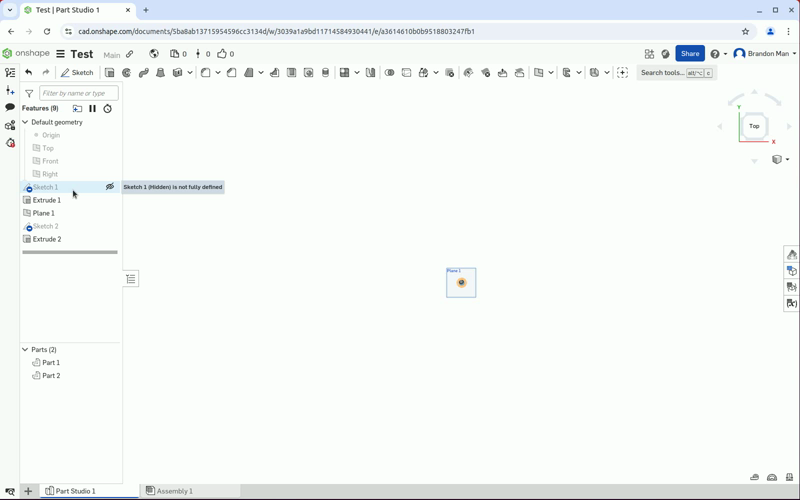
click(73, 189)
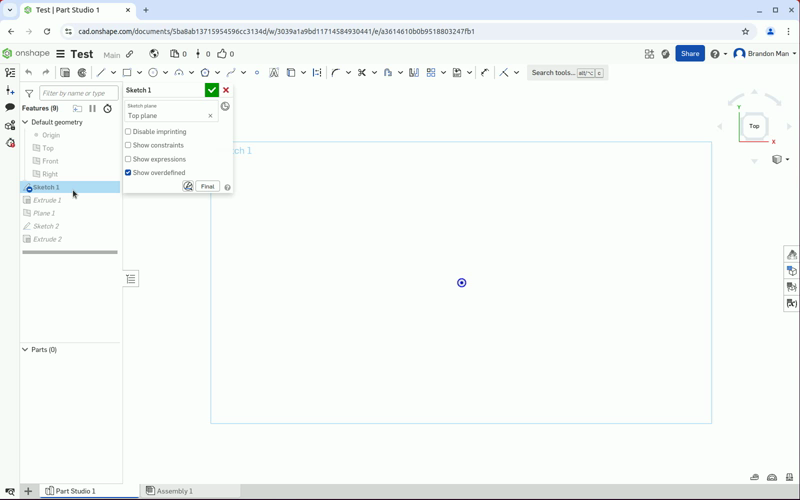
mouse_move(229, 92)
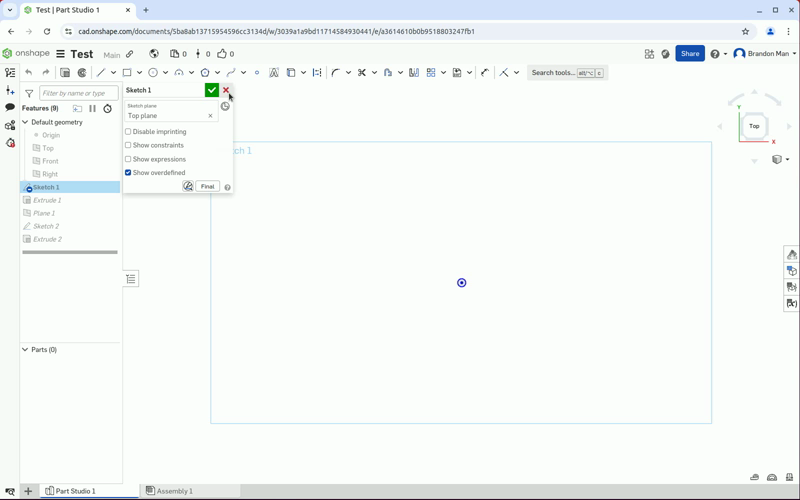
click(229, 92)
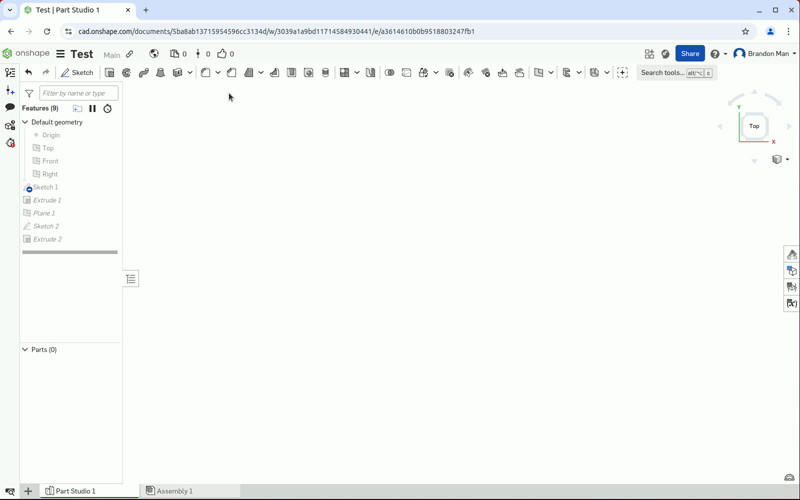
key(shift+s)
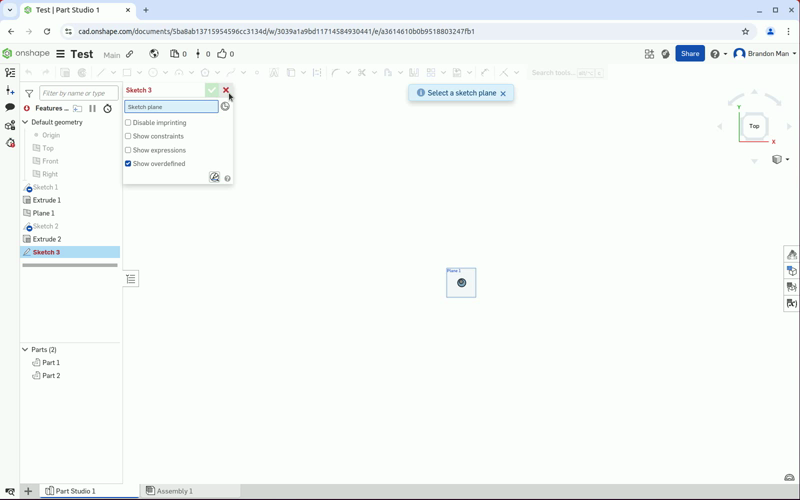
mouse_move(73, 215)
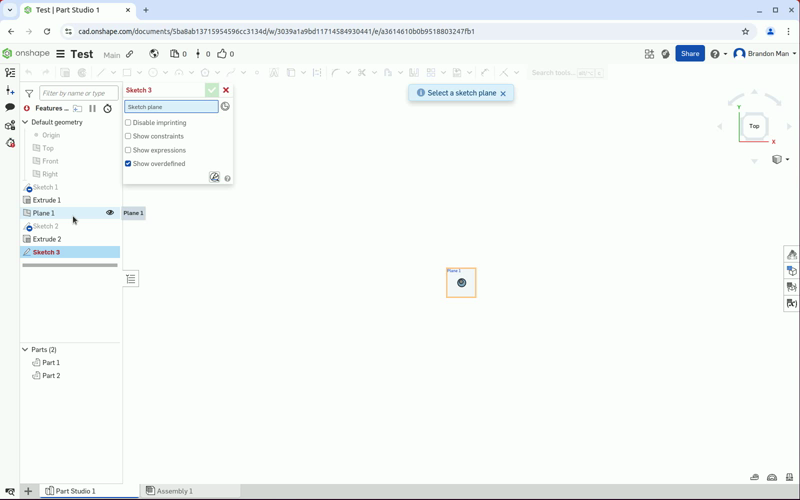
click(73, 215)
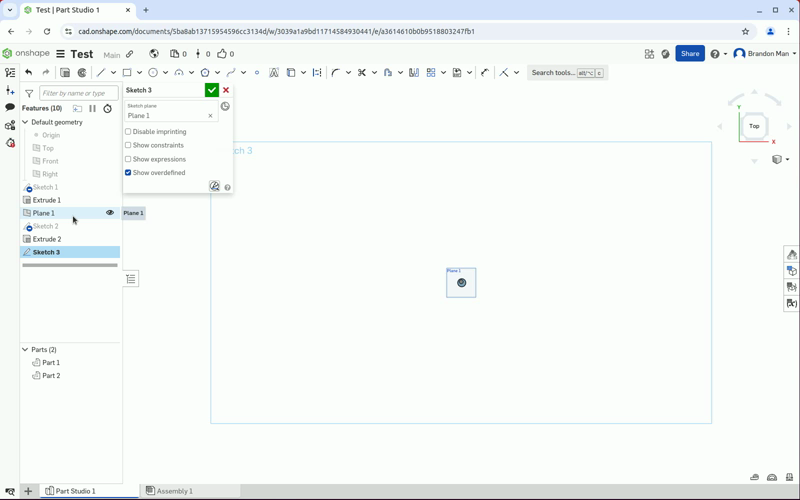
mouse_move(73, 352)
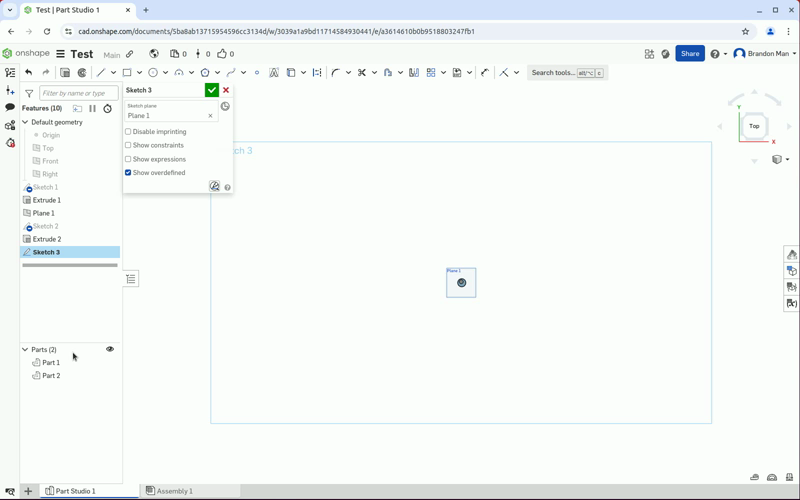
key(y)
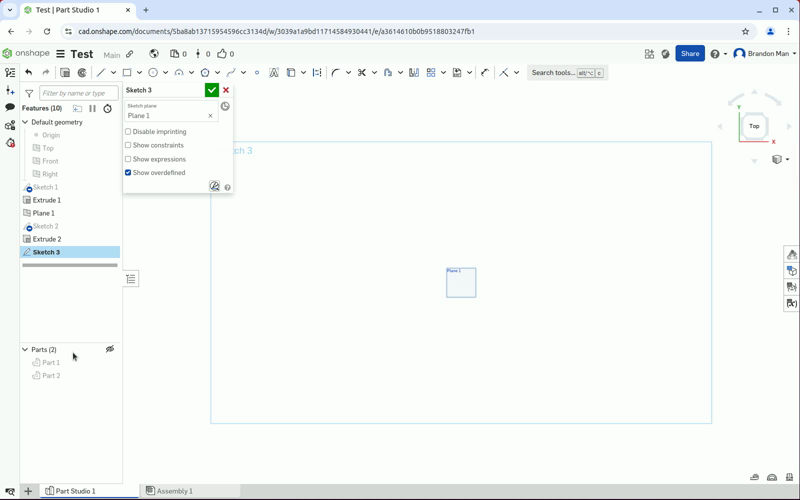
key(c)
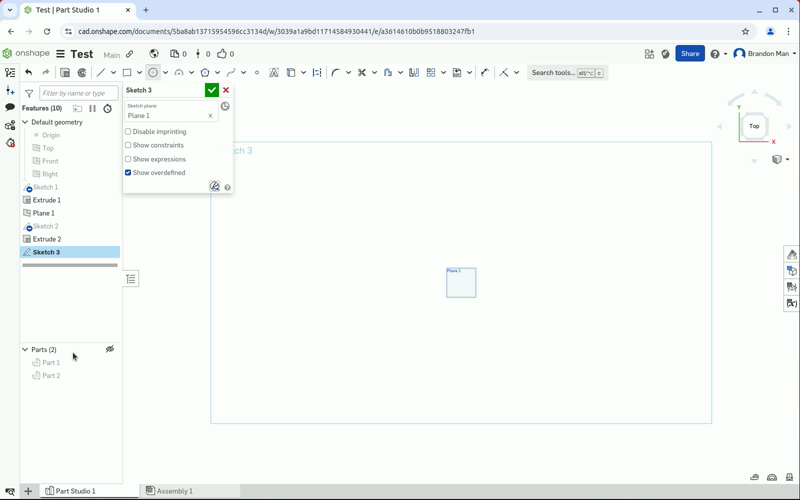
key_down(shift)
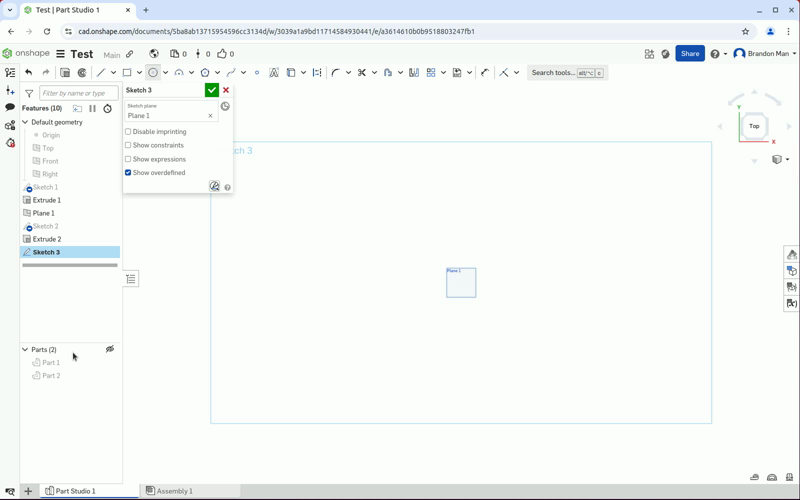
mouse_move(461, 284)
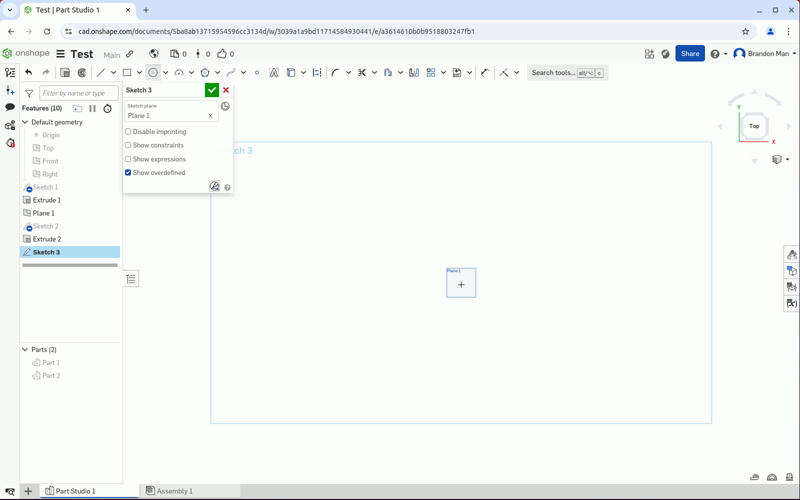
click(461, 284)
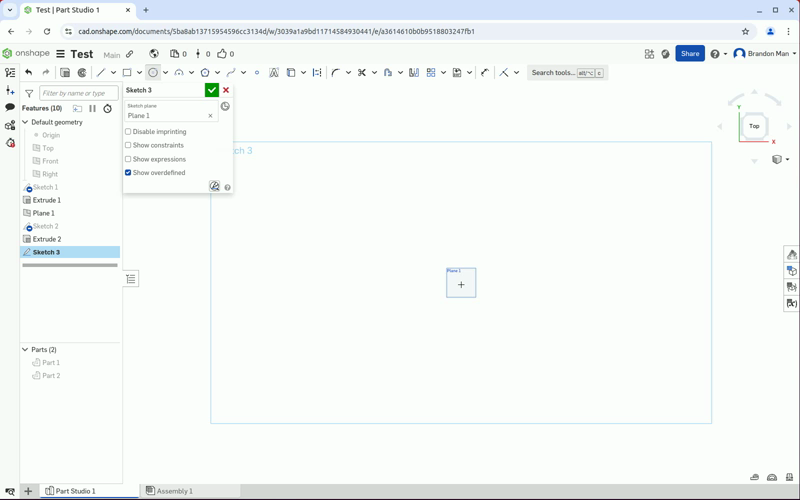
key_up(shift)
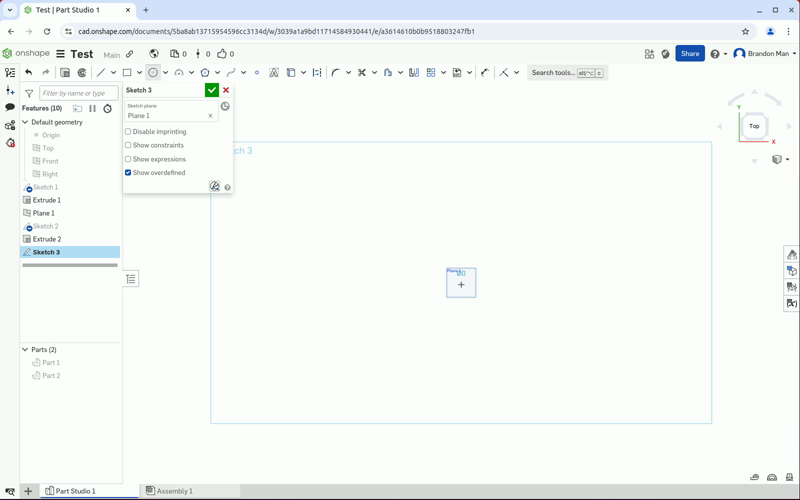
mouse_move(463, 284)
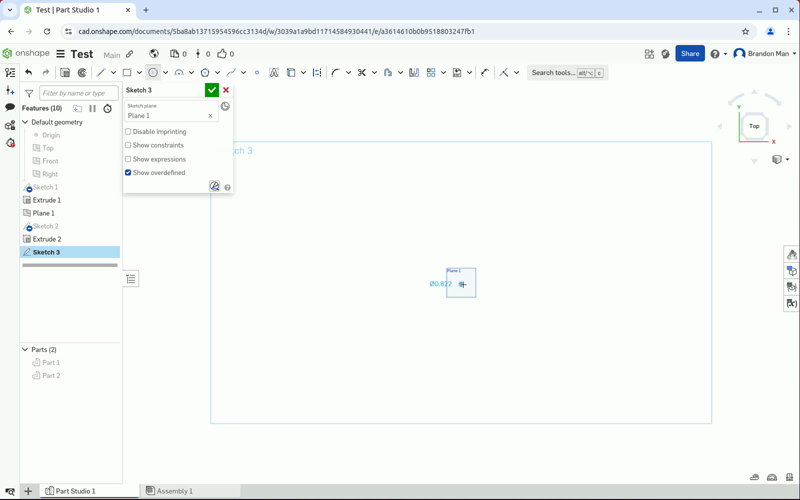
scroll(6)
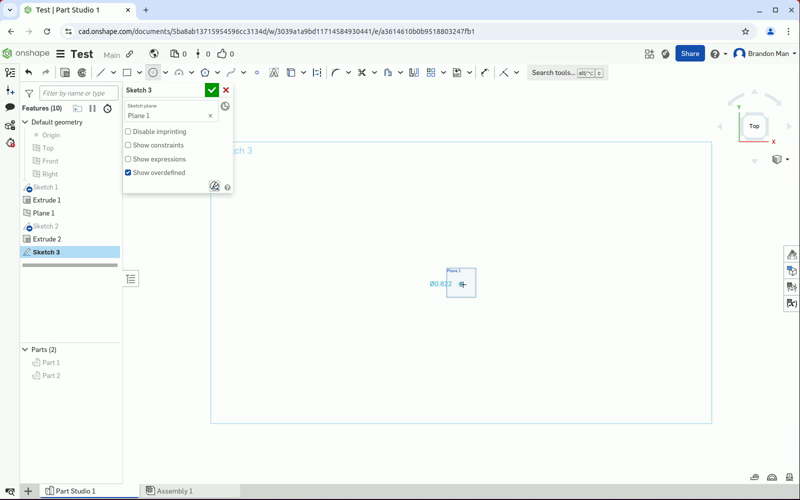
scroll(6)
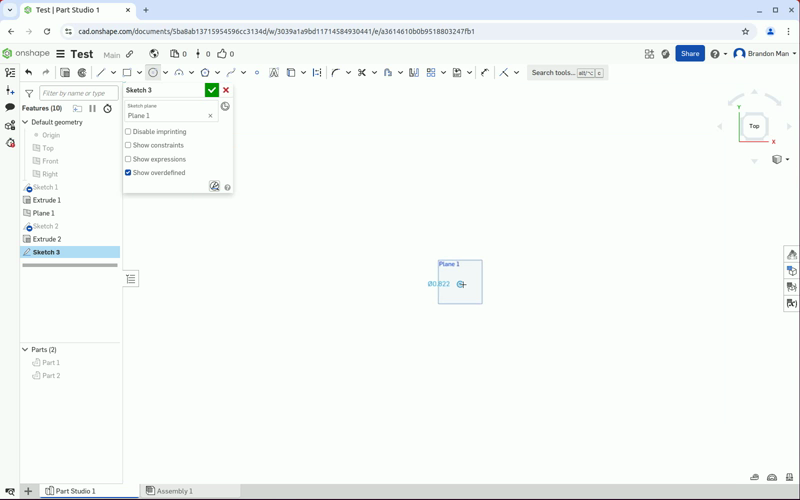
scroll(6)
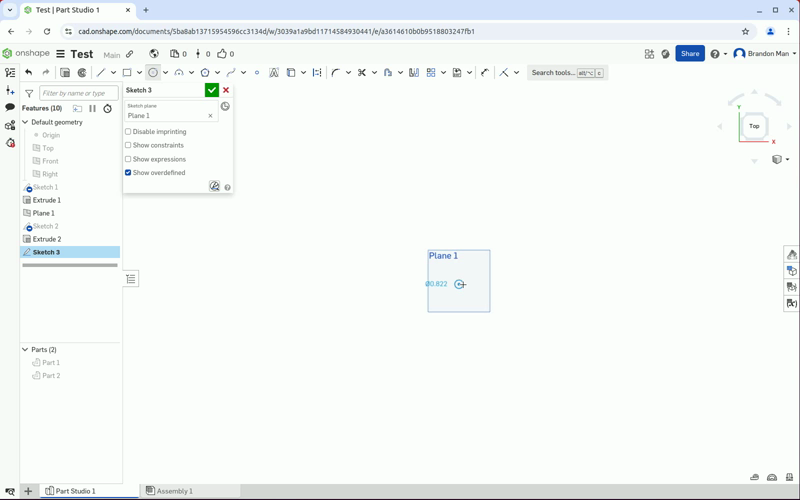
scroll(6)
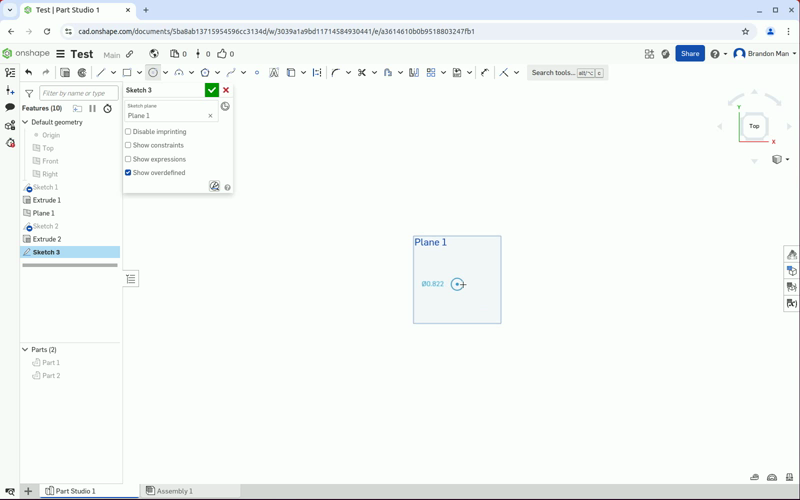
scroll(6)
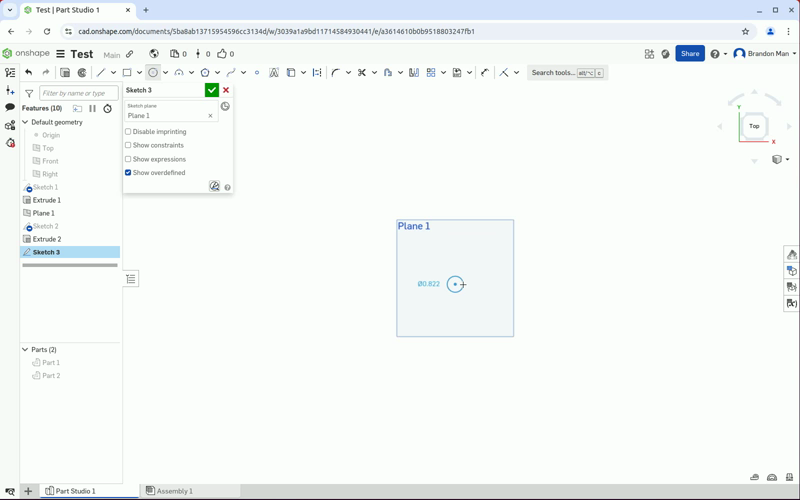
scroll(6)
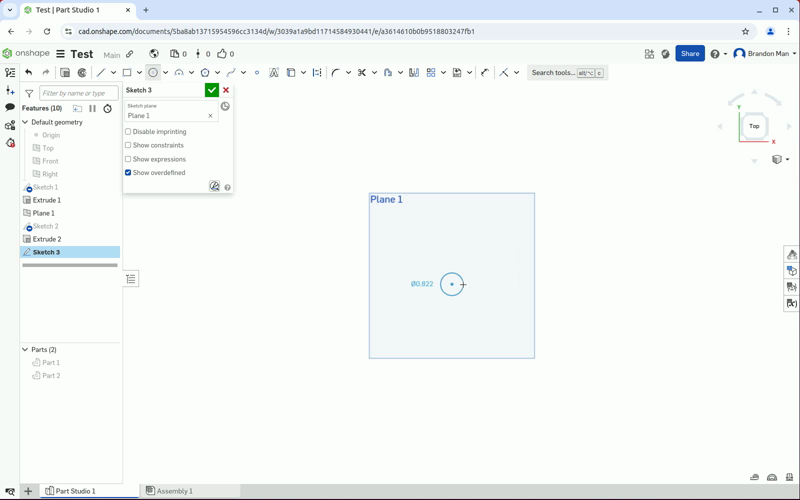
scroll(6)
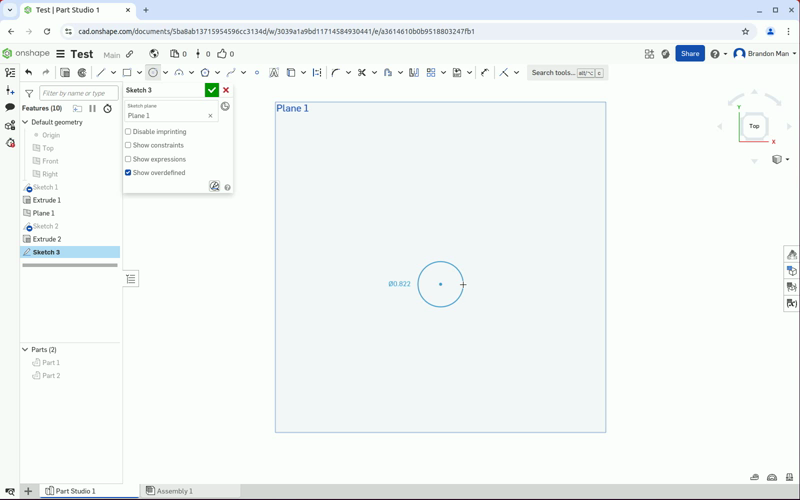
click(463, 284)
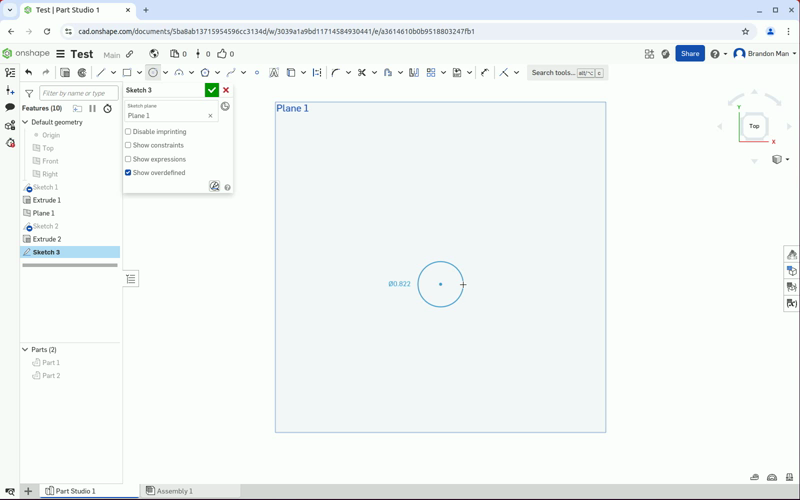
scroll(-6)
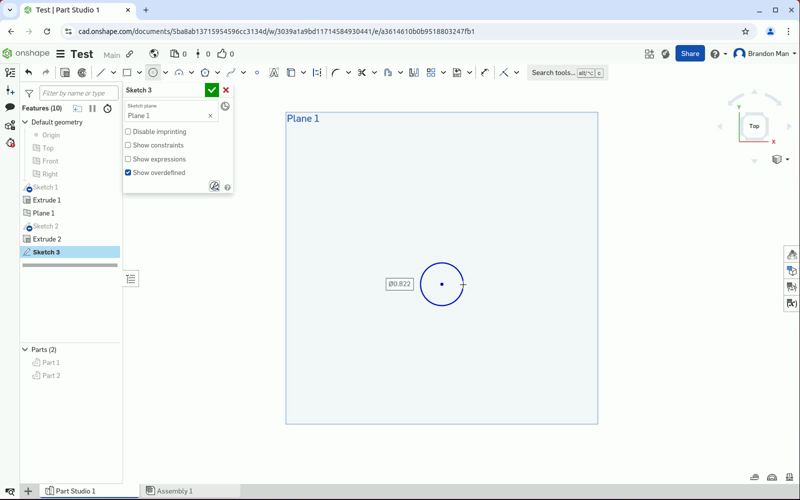
scroll(-6)
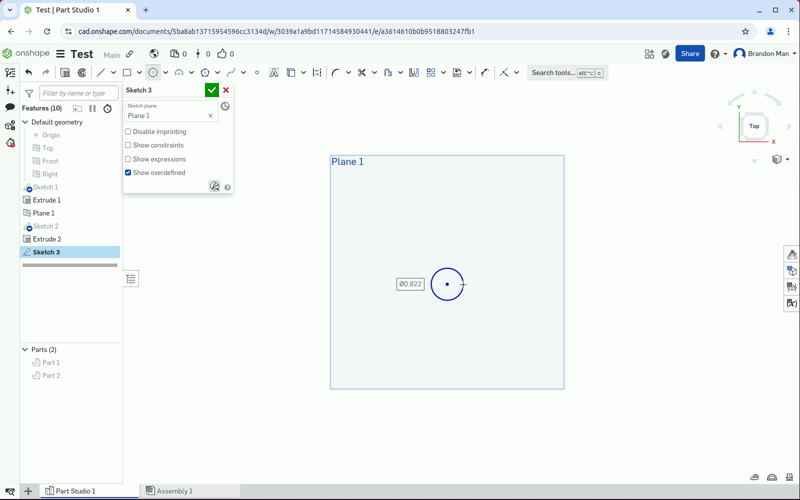
scroll(-6)
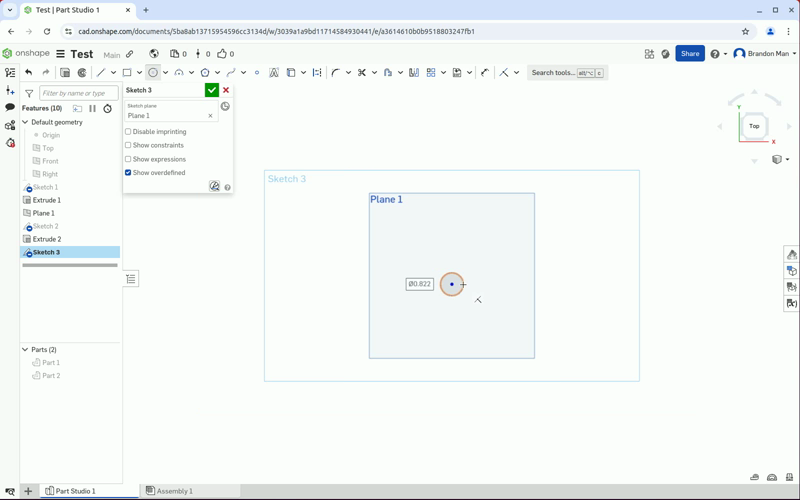
scroll(-6)
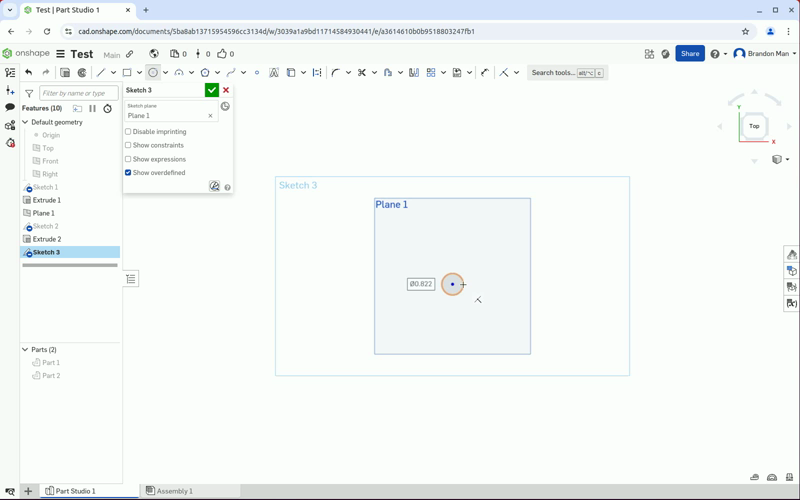
scroll(-6)
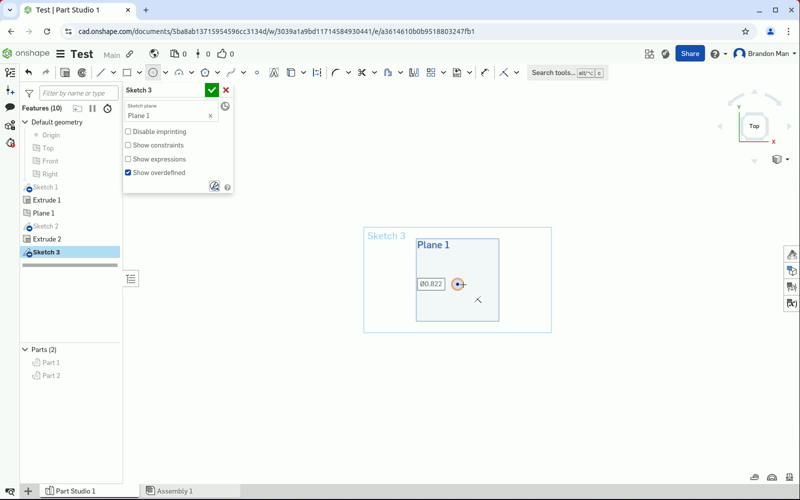
scroll(-6)
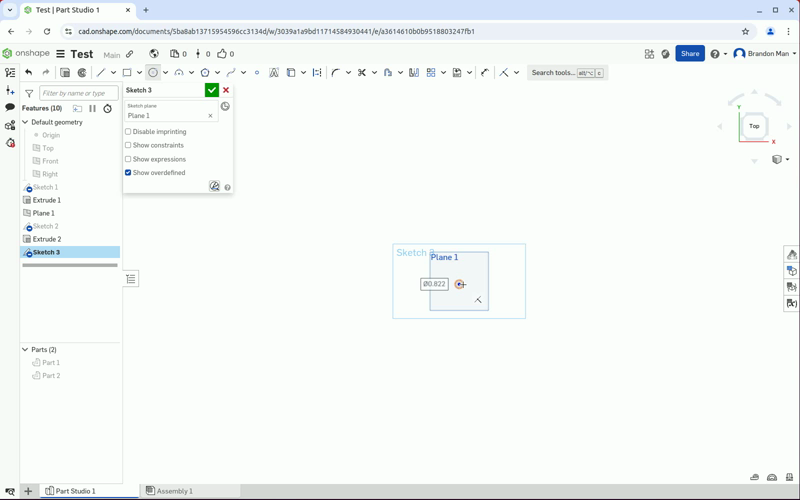
scroll(-6)
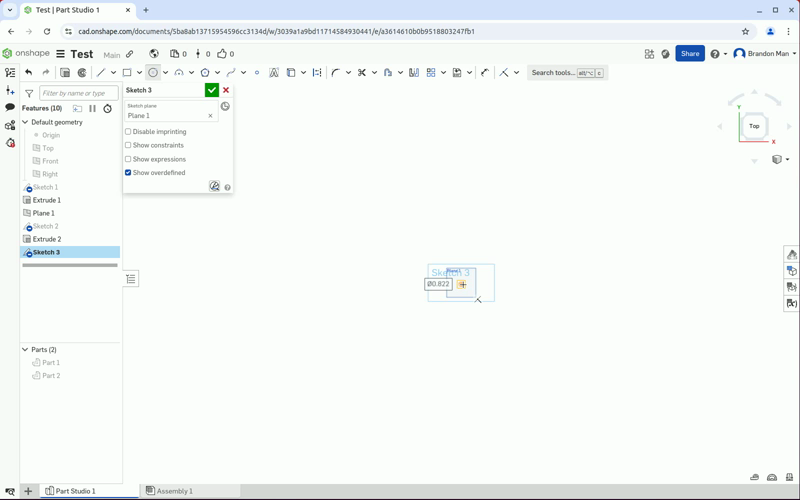
key(esc)
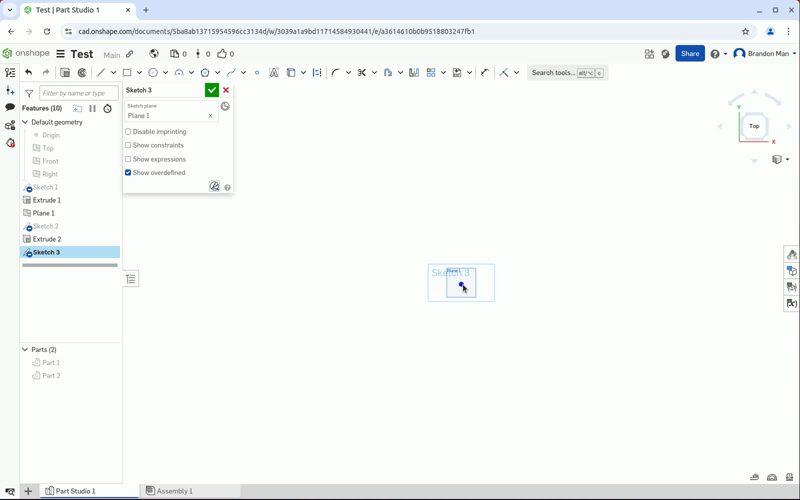
mouse_move(460, 284)
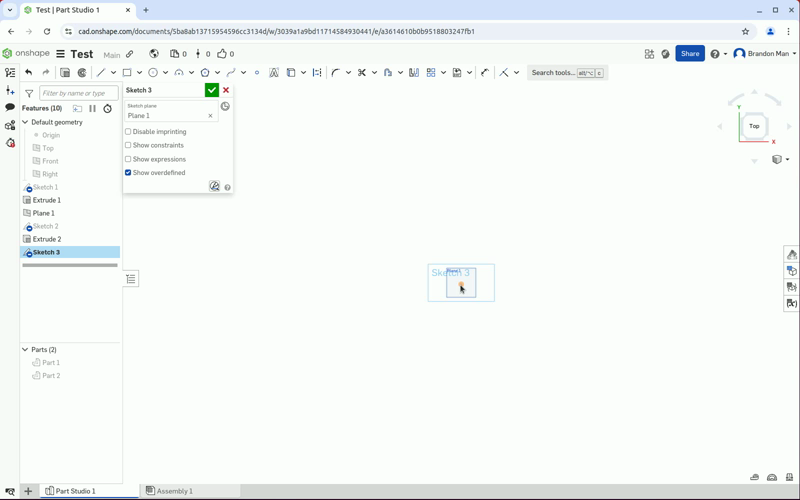
scroll(6)
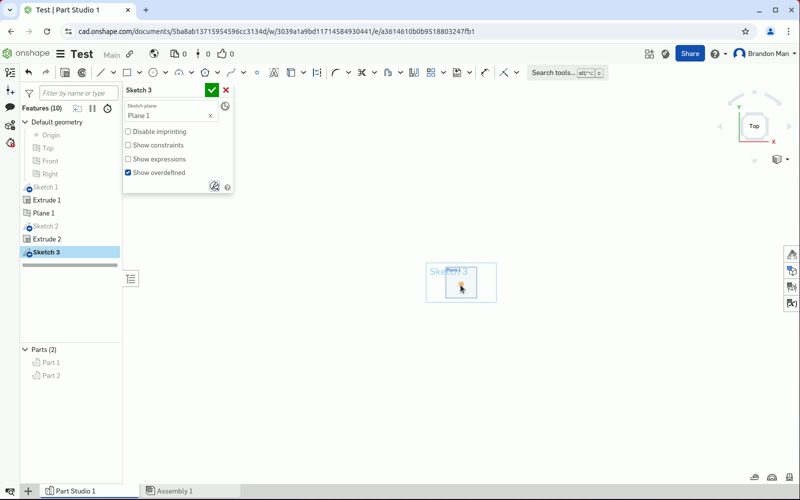
scroll(6)
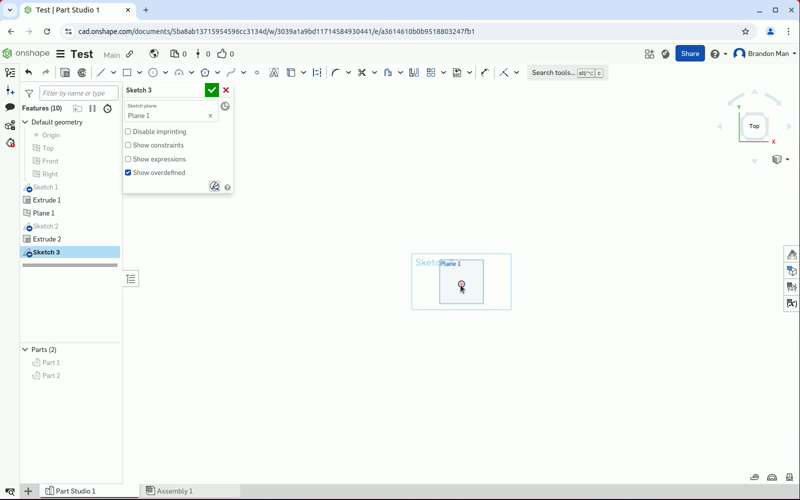
scroll(6)
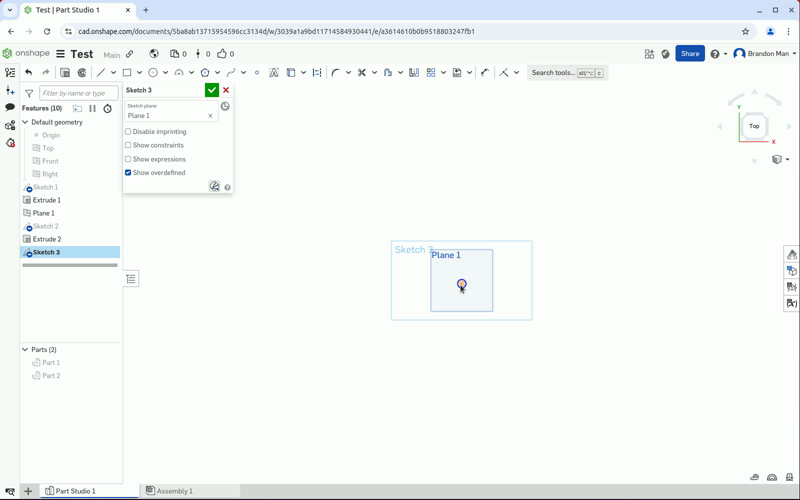
scroll(6)
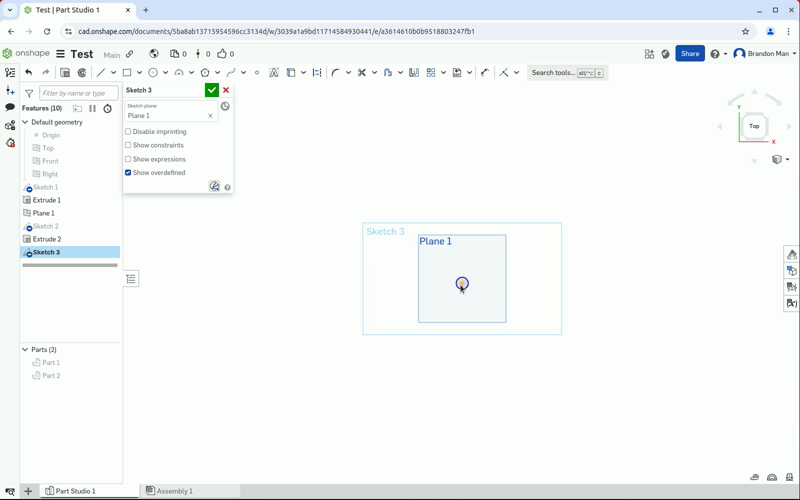
scroll(6)
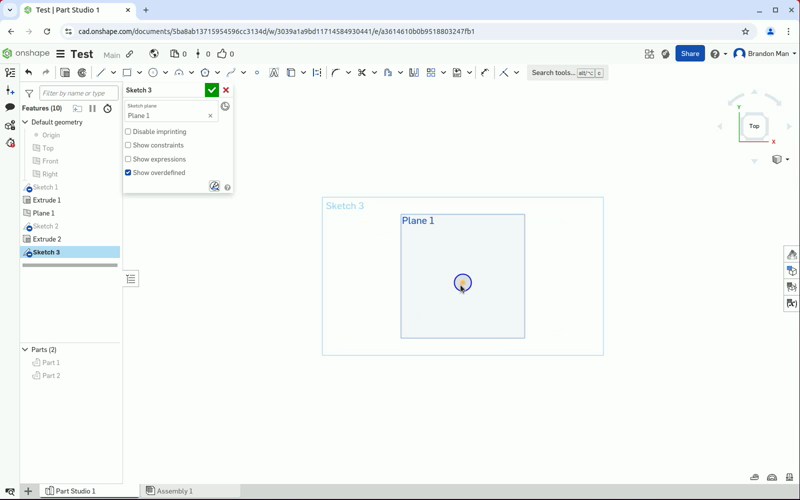
scroll(6)
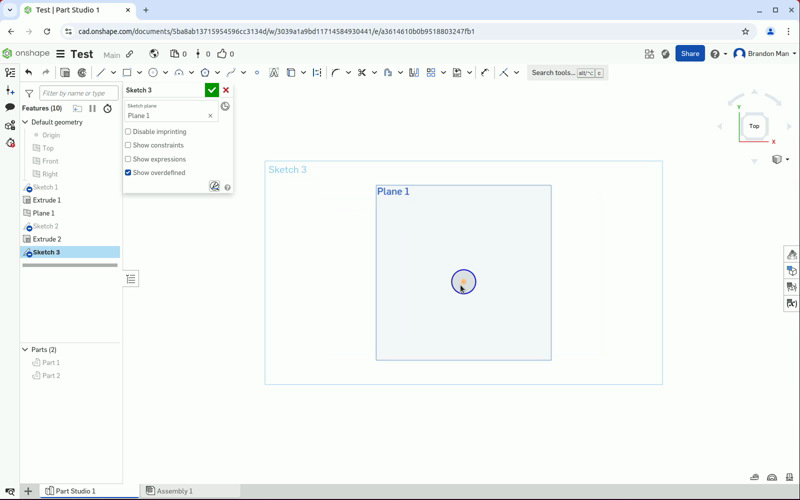
scroll(6)
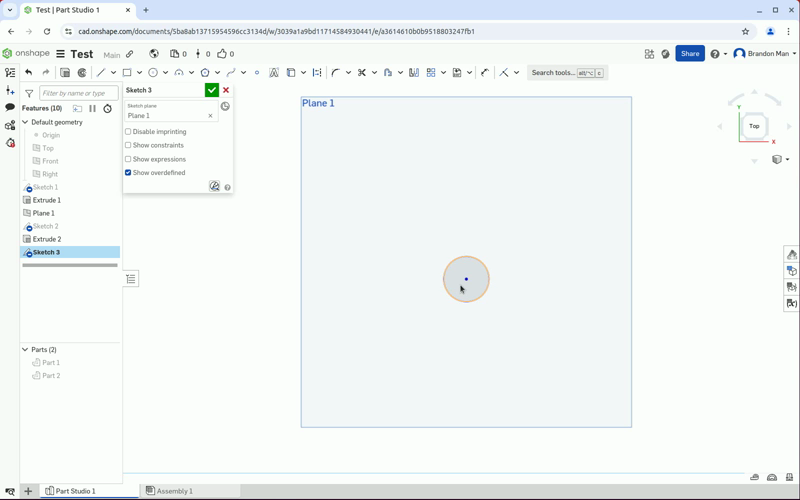
click(460, 284)
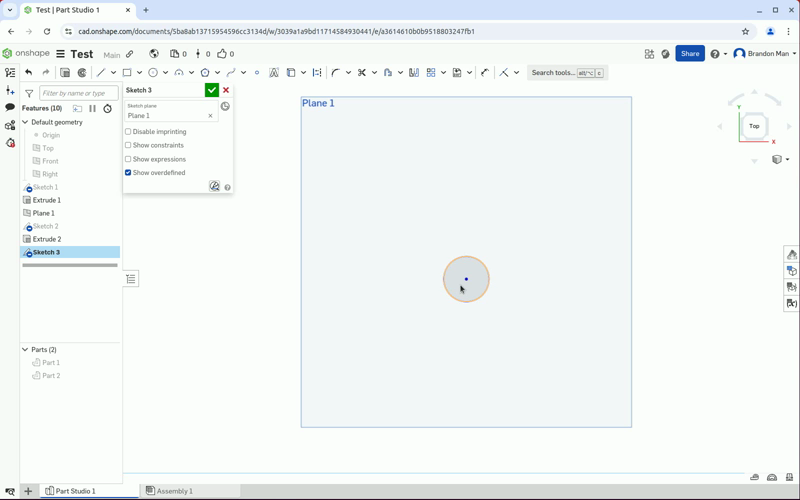
scroll(-6)
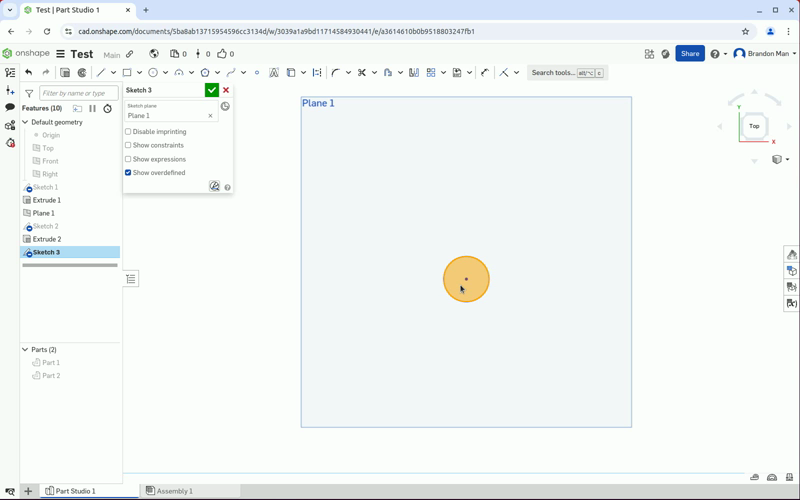
scroll(-6)
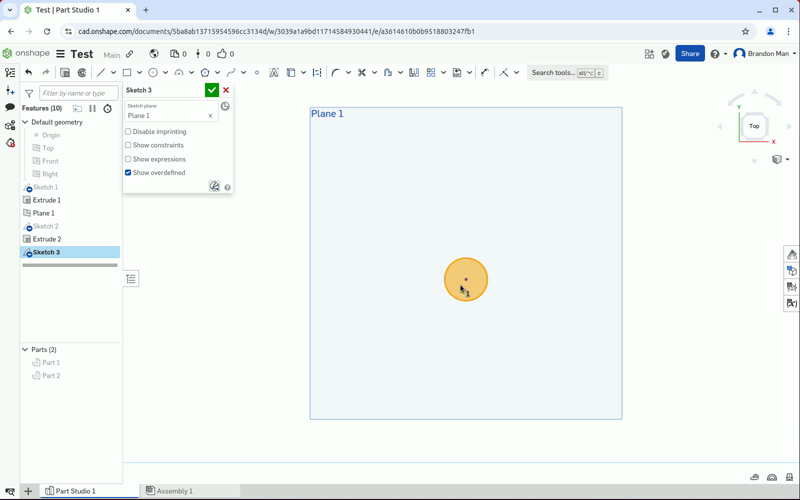
scroll(-6)
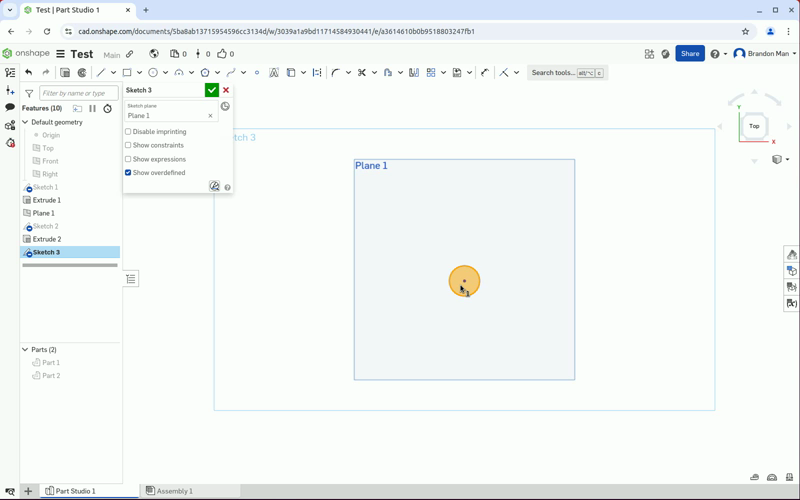
scroll(-6)
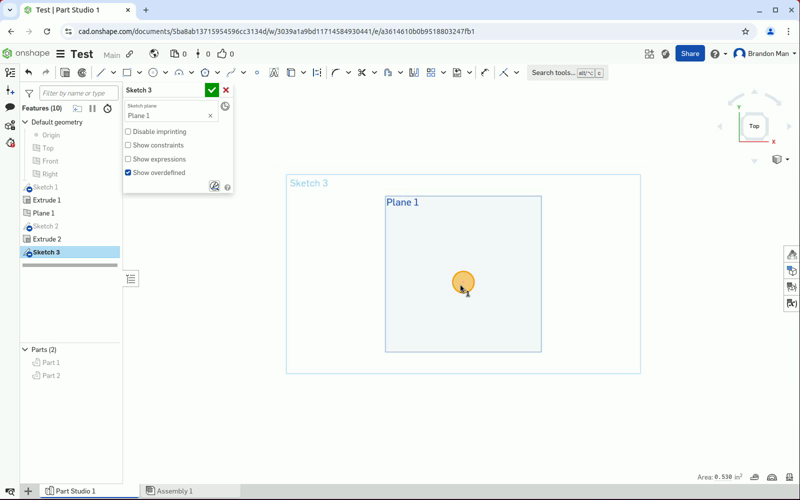
scroll(-6)
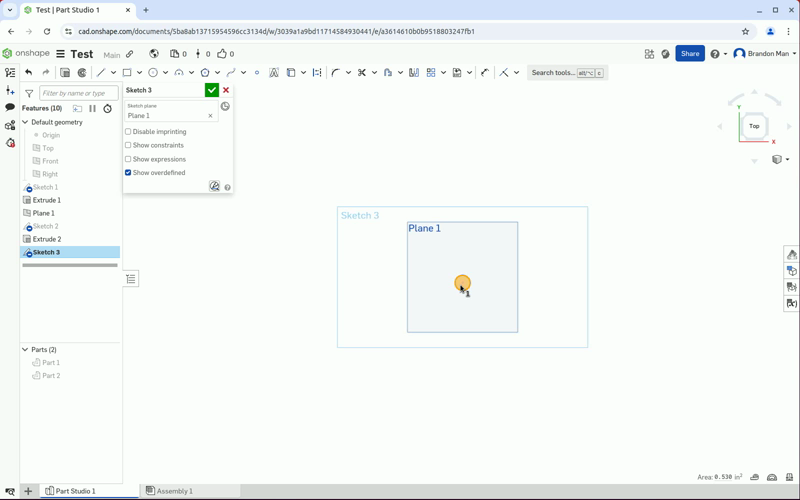
scroll(-6)
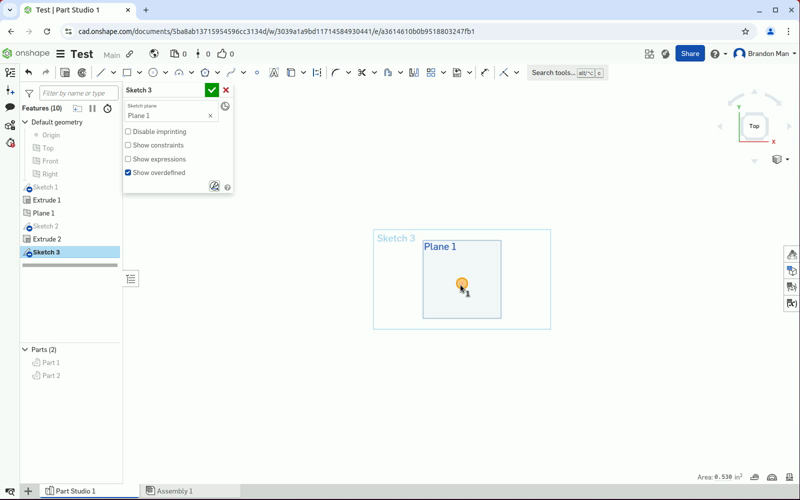
scroll(-6)
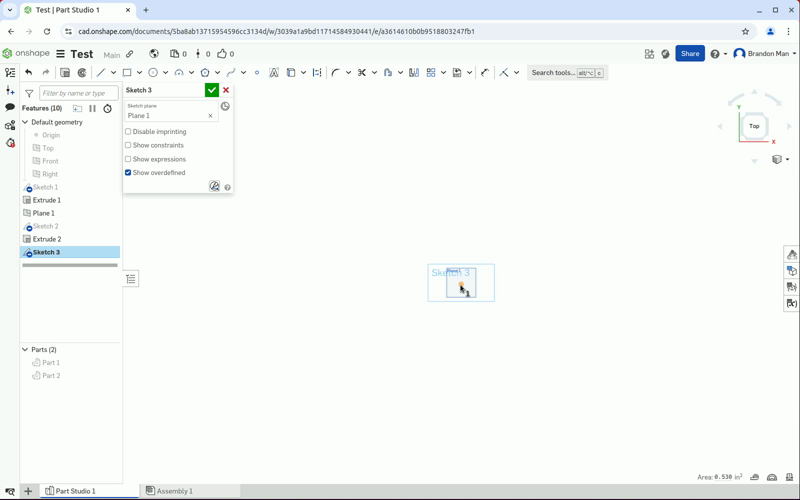
mouse_move(73, 352)
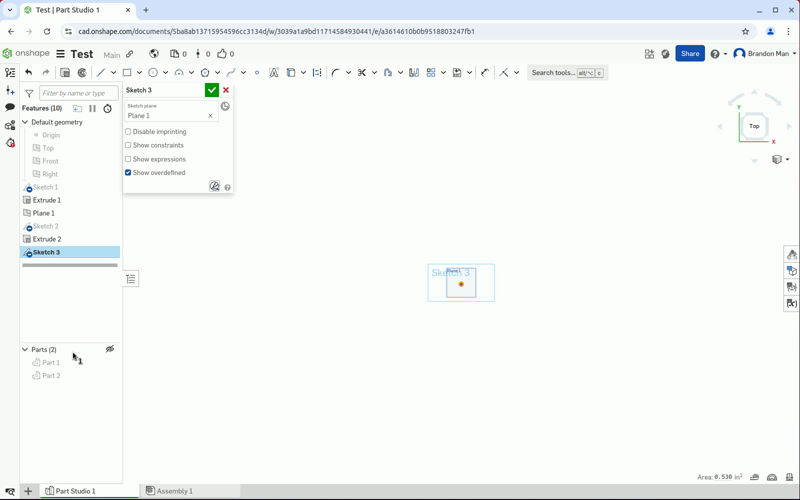
key(shift+y)
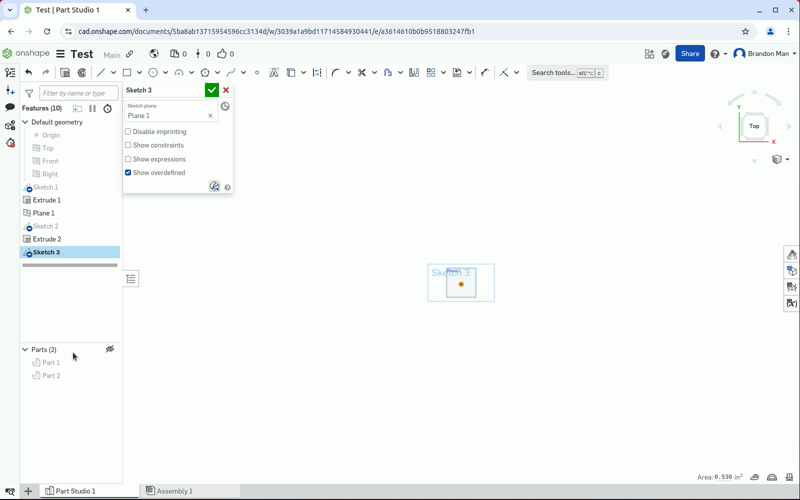
key(shift+e)
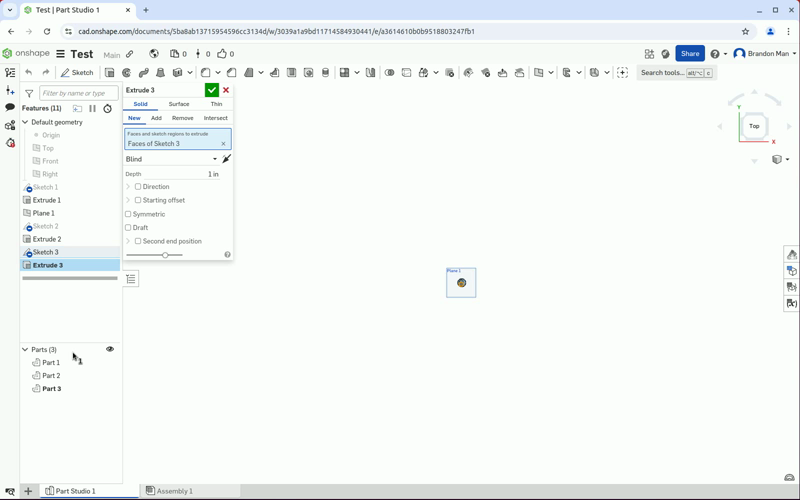
mouse_move(143, 106)
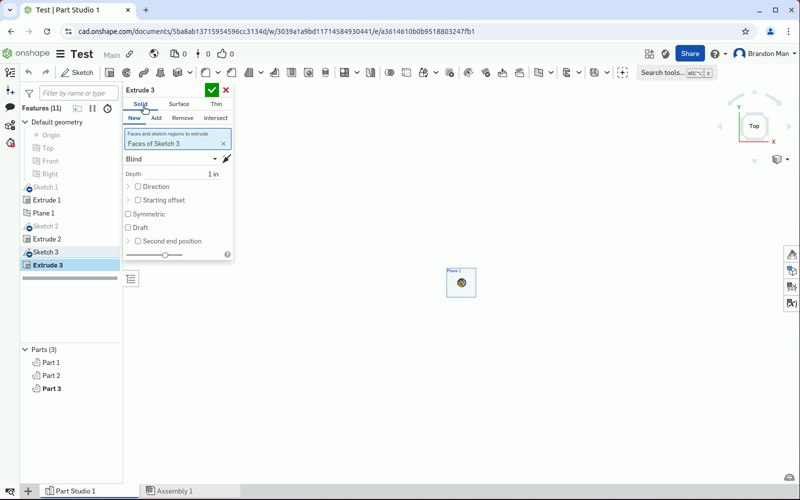
click(143, 106)
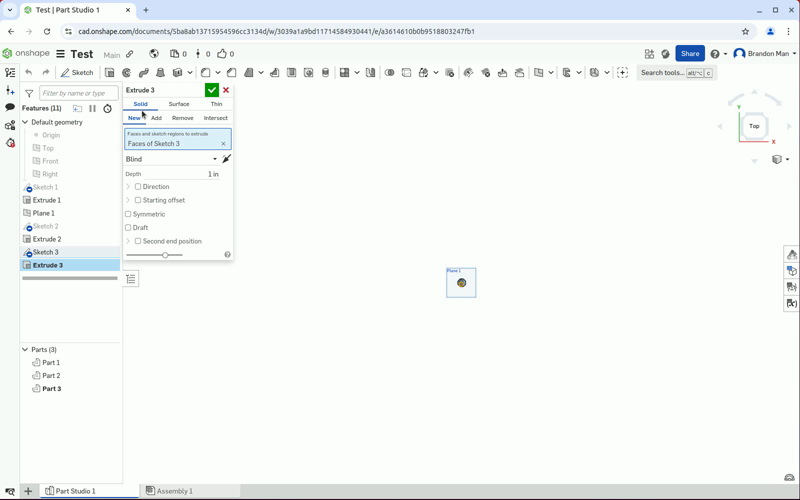
mouse_move(137, 120)
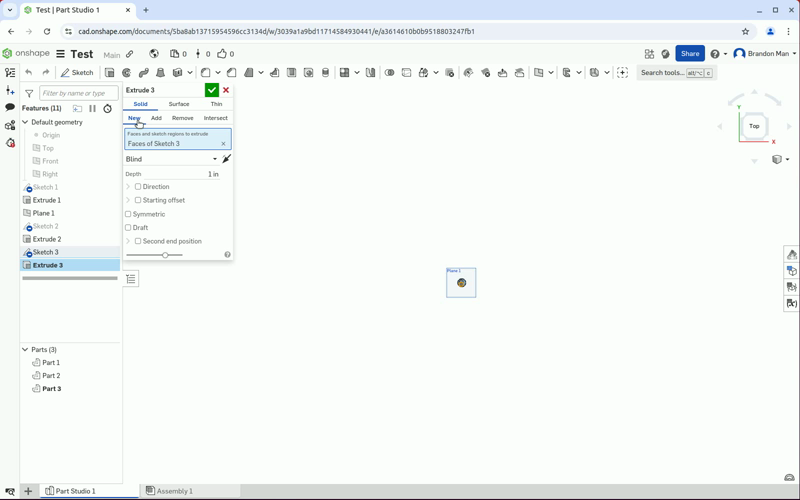
click(137, 120)
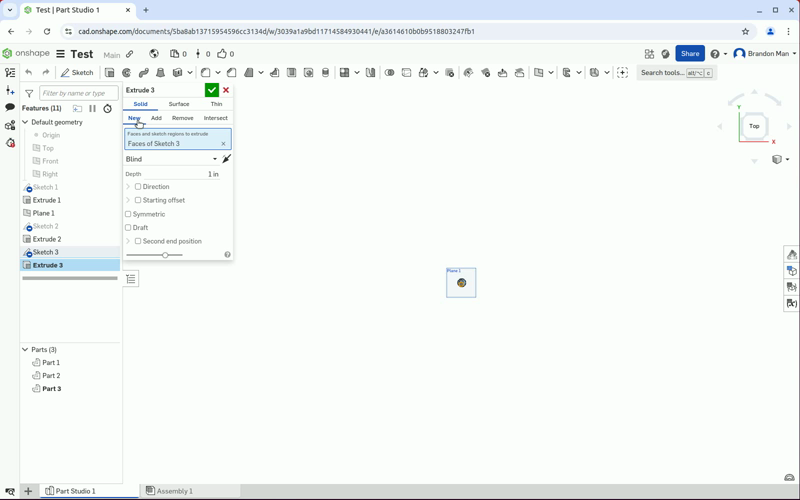
key(tab, 4)
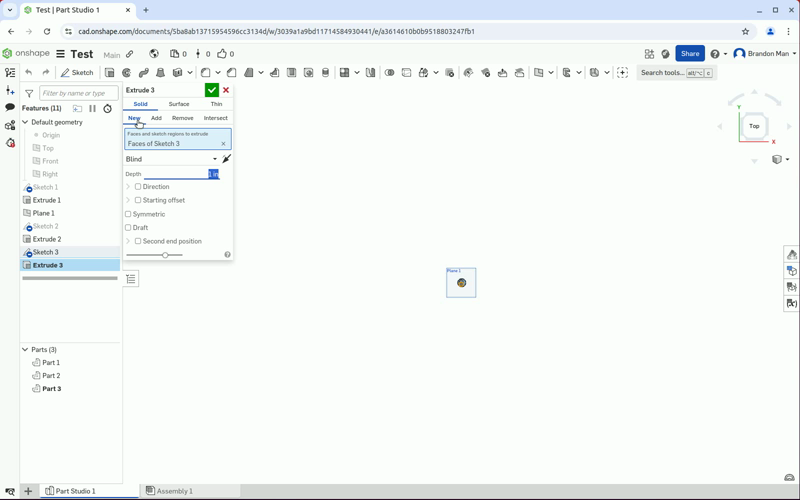
text(5.777)
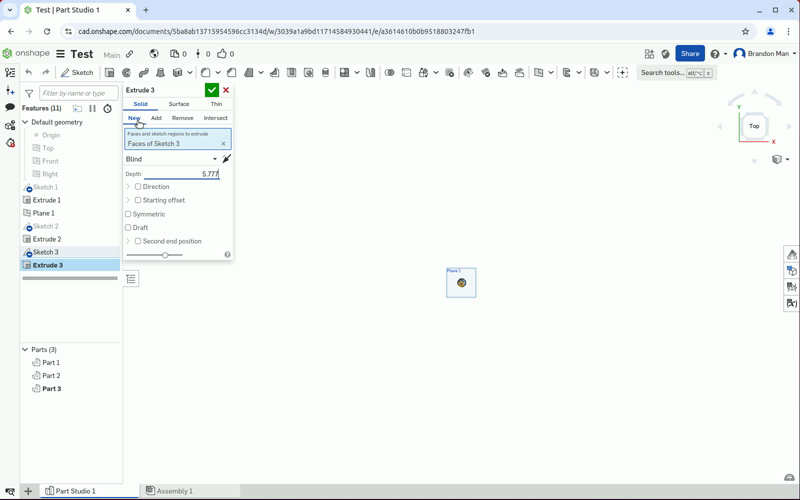
key(enter)
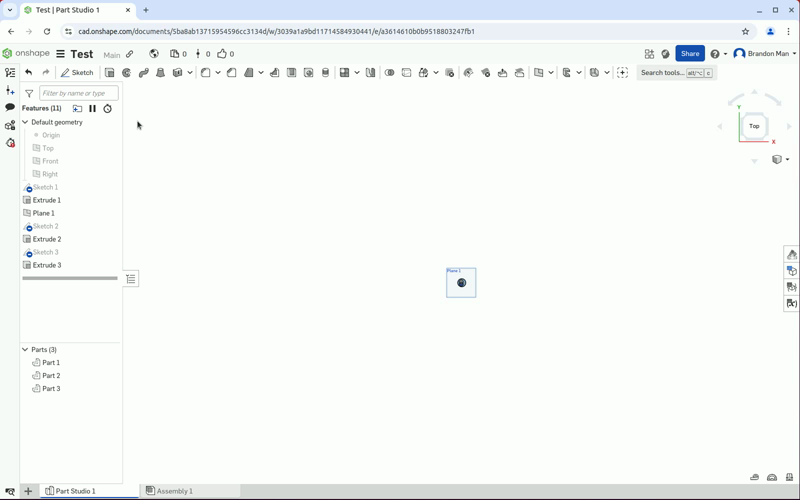
key(shift+h)
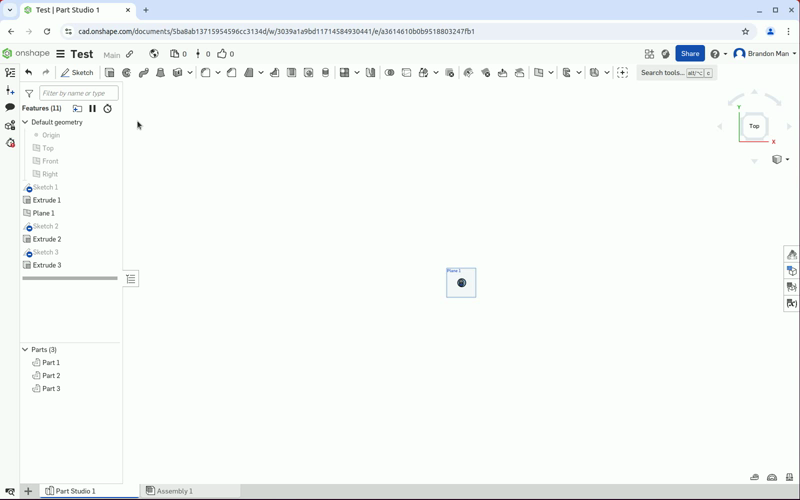
key(shift+h)
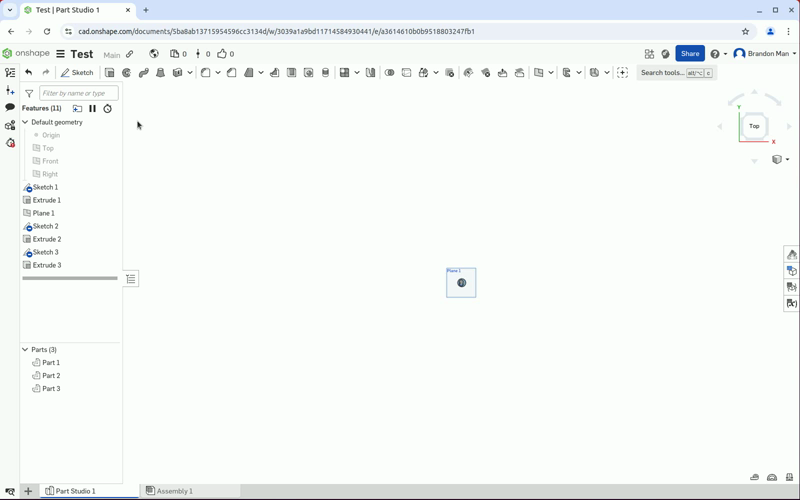
key(shift+7)
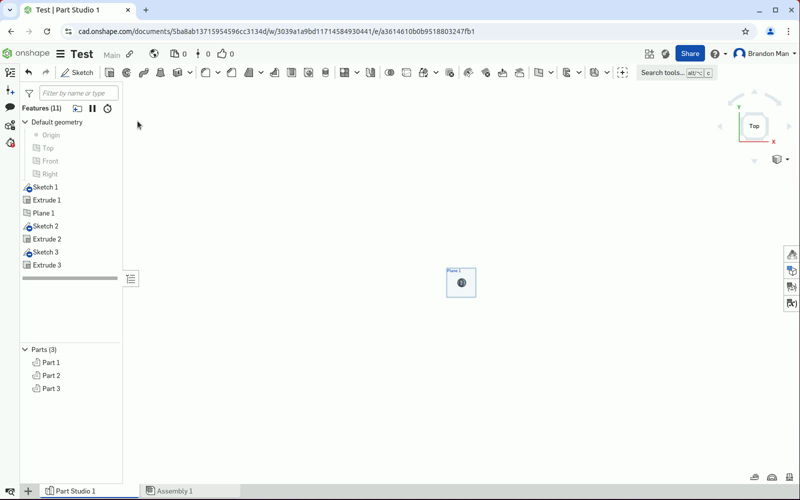
key(up, 3)
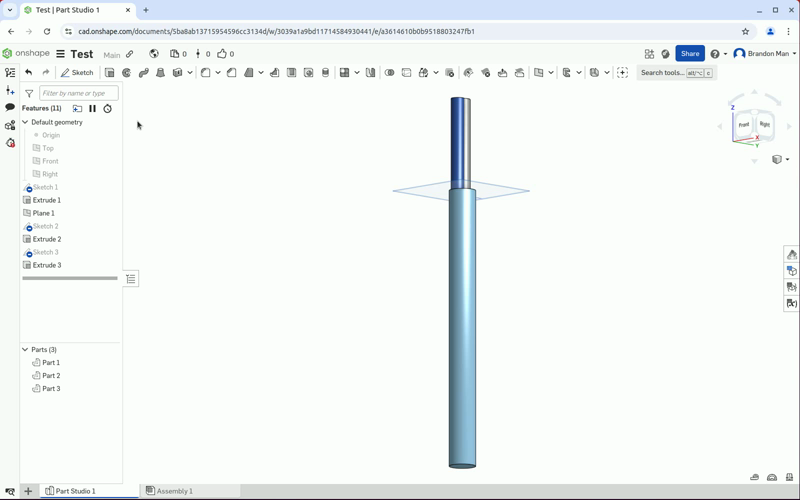
key(left, 3)
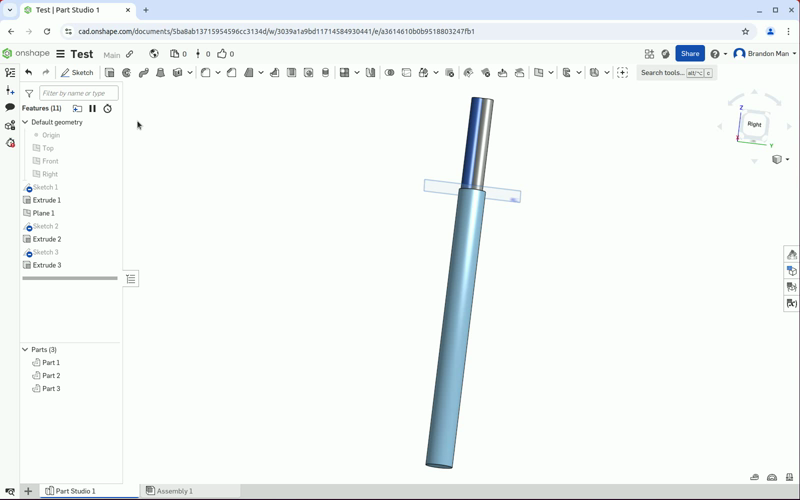
key(right, 3)
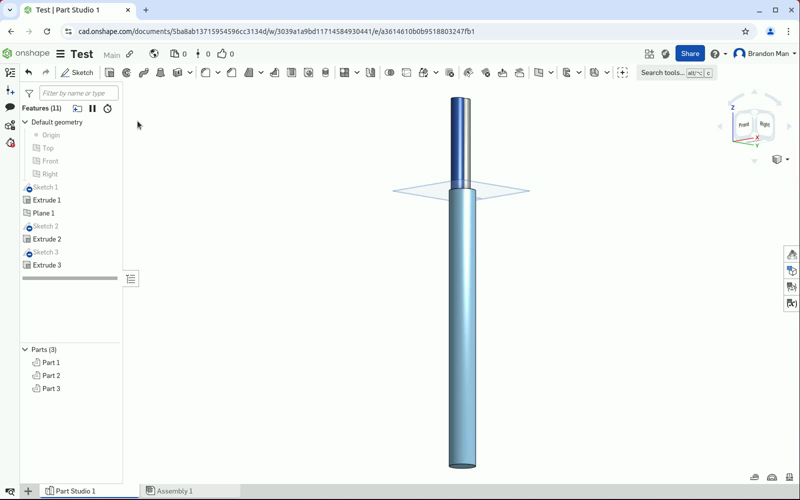
key(down, 3)
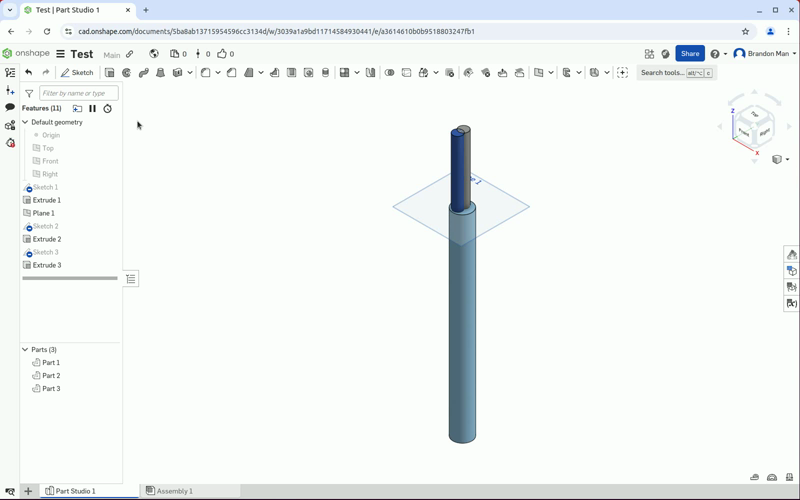
mouse_move(73, 189)
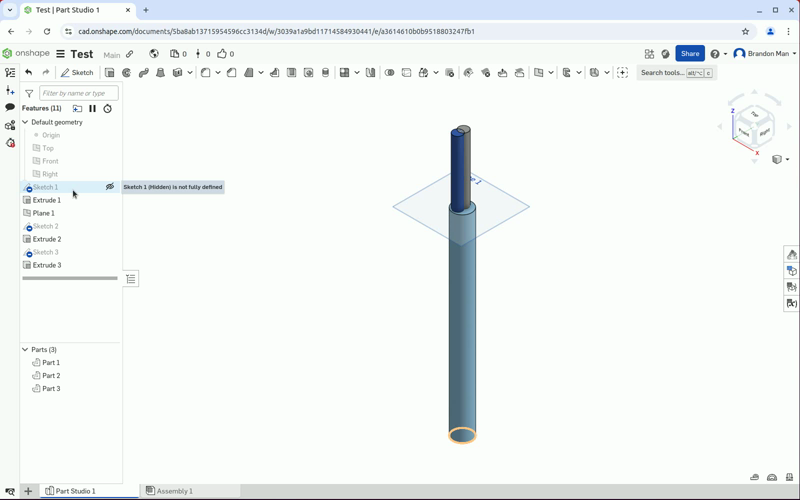
click(73, 189)